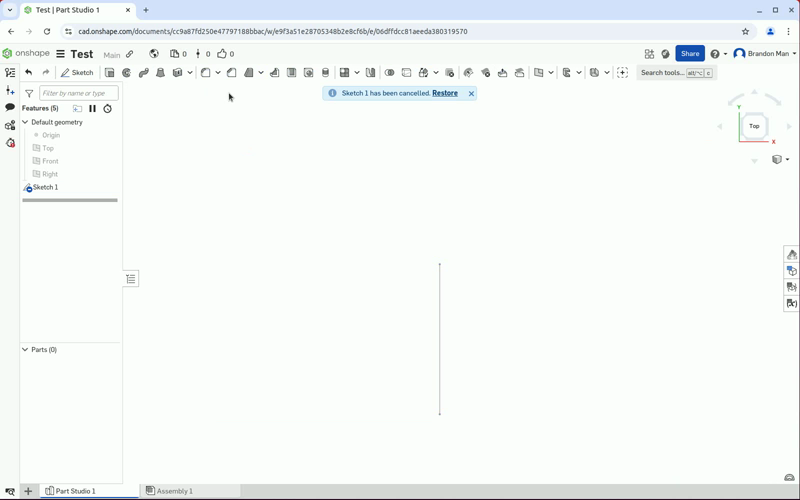
key(shift+h)
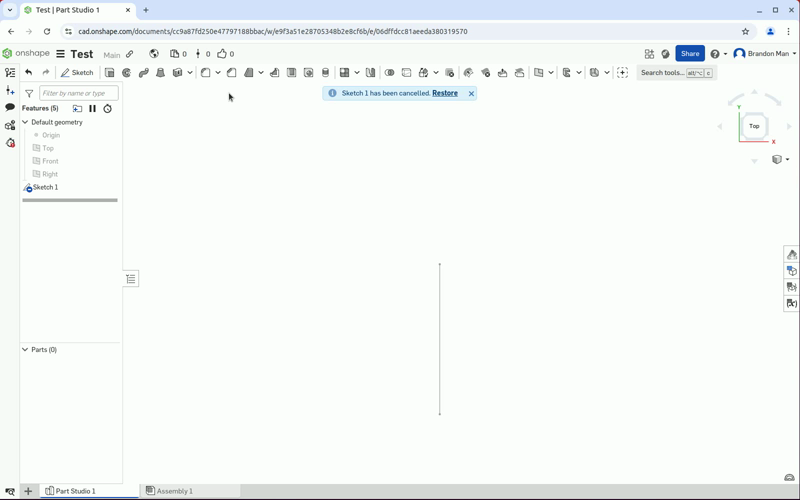
key(shift+s)
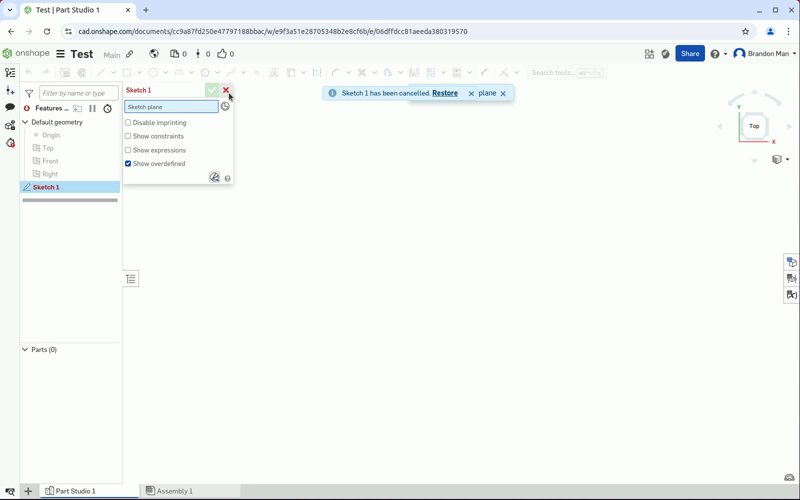
mouse_move(73, 150)
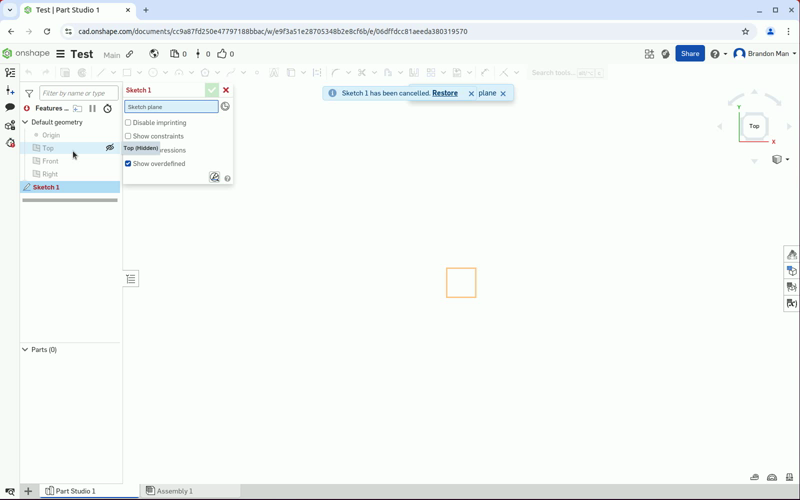
click(73, 150)
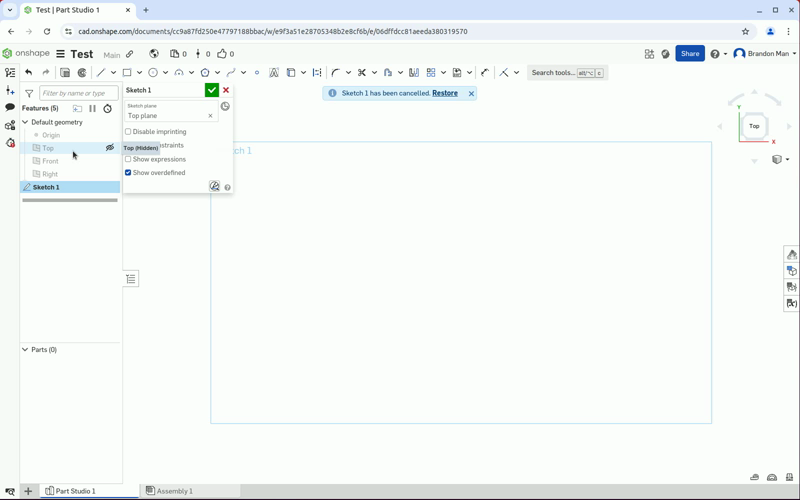
mouse_move(73, 352)
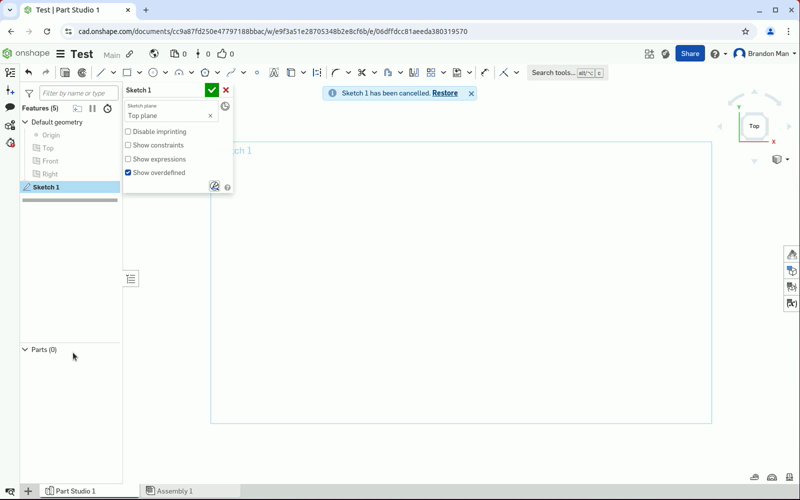
key(y)
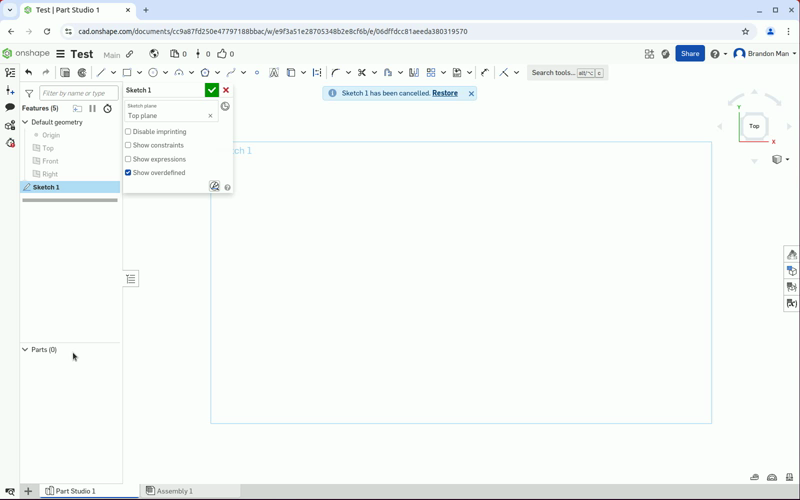
key(c)
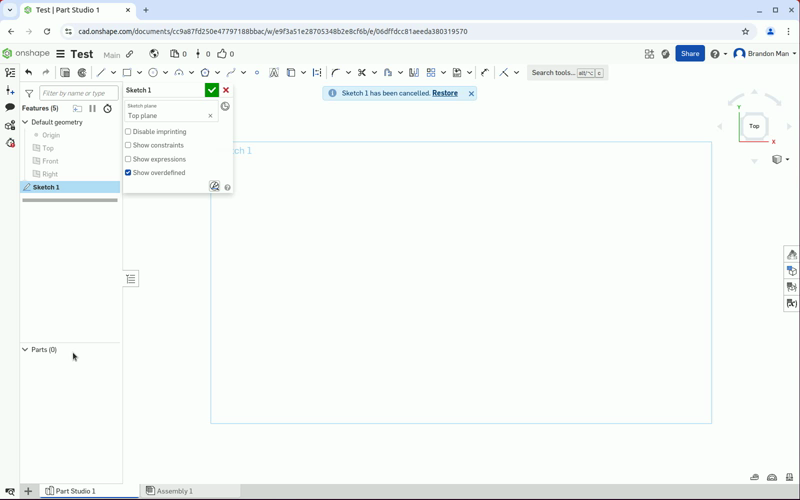
key_down(shift)
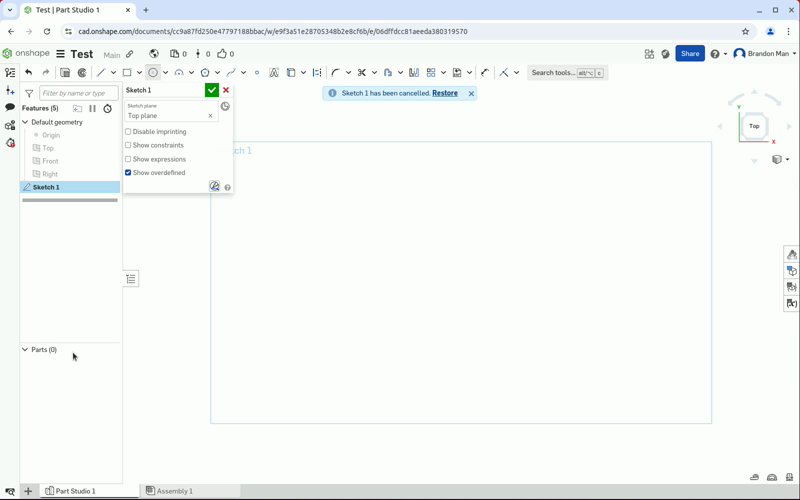
mouse_move(461, 282)
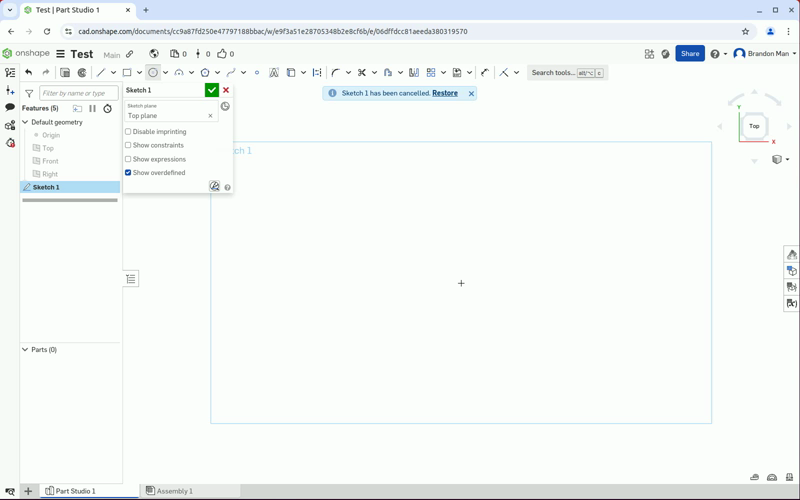
click(461, 282)
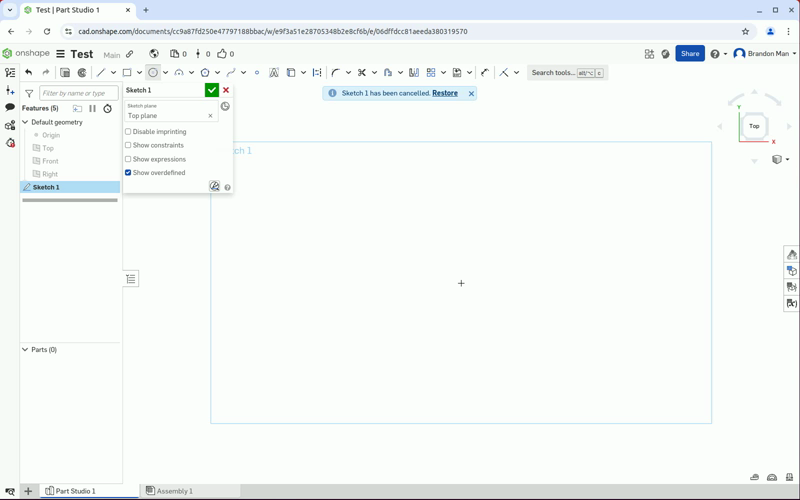
key_up(shift)
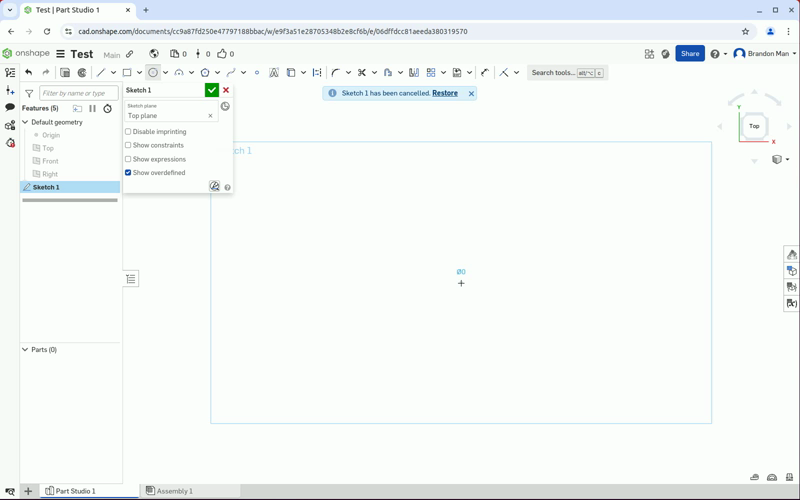
mouse_move(574, 282)
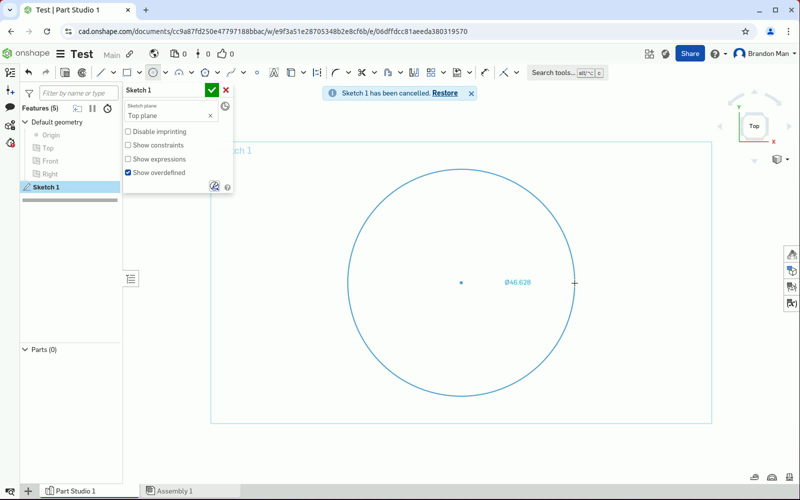
click(574, 282)
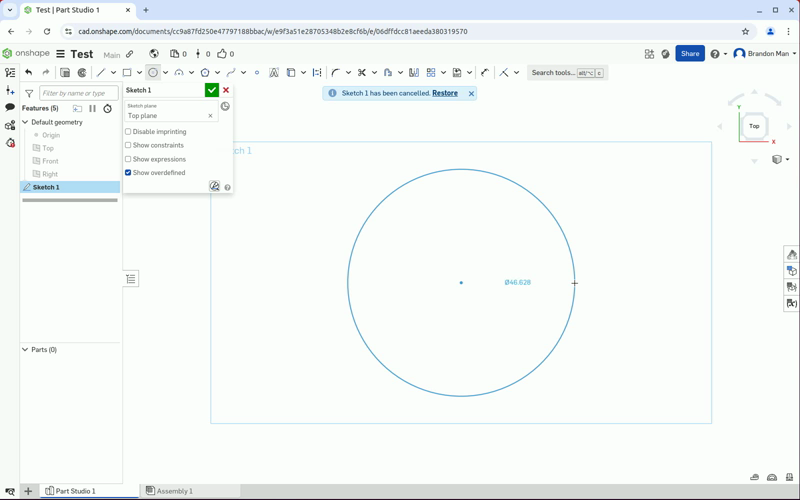
key(esc)
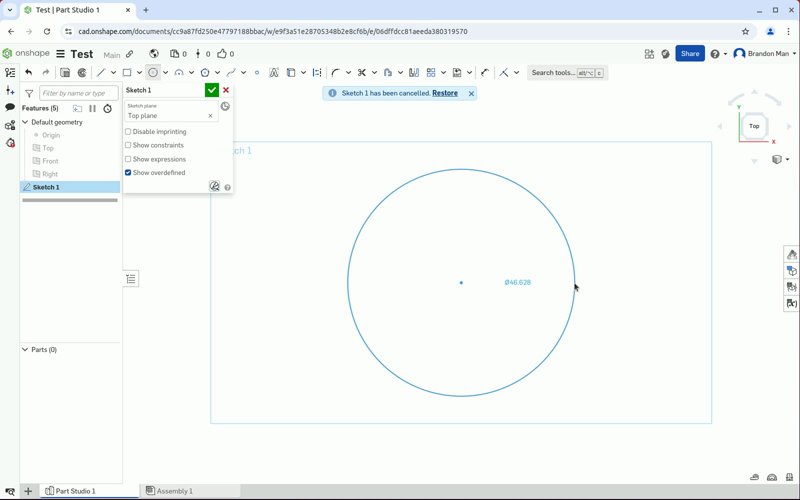
key(c)
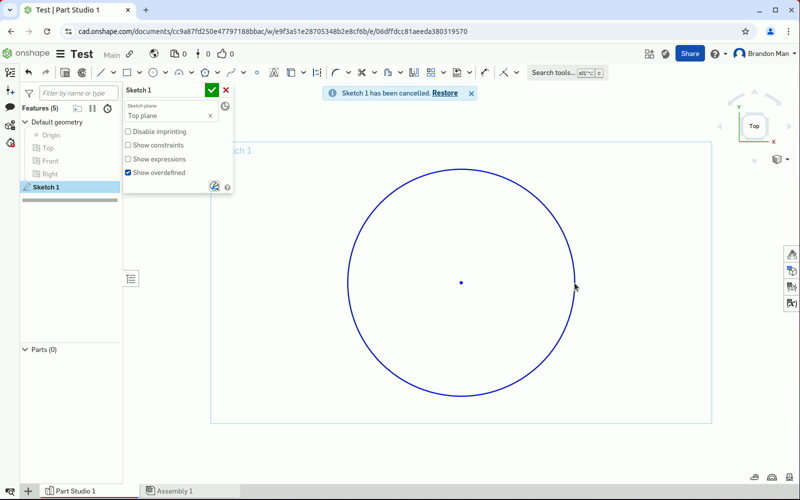
key_down(shift)
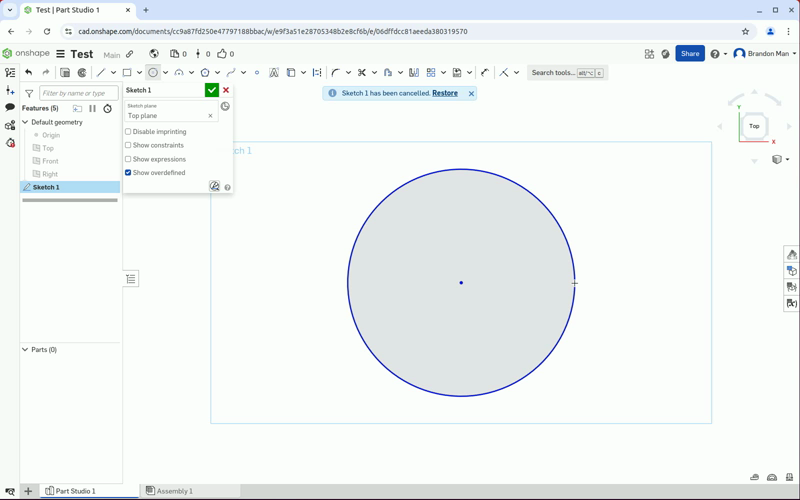
mouse_move(461, 282)
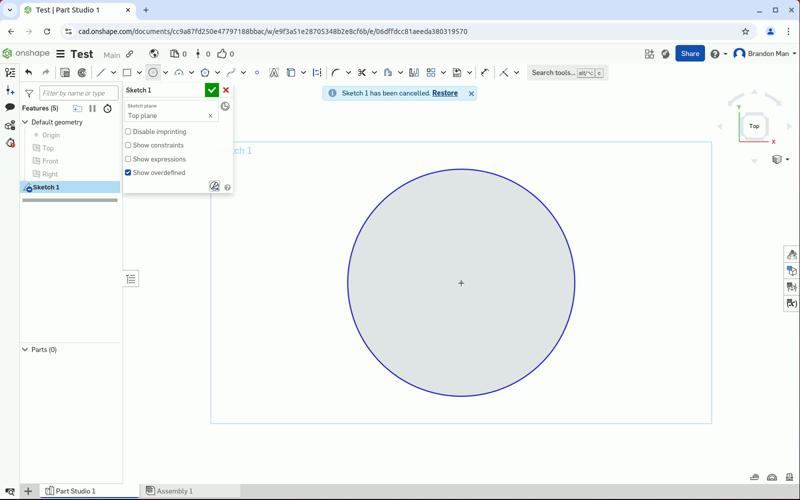
click(461, 282)
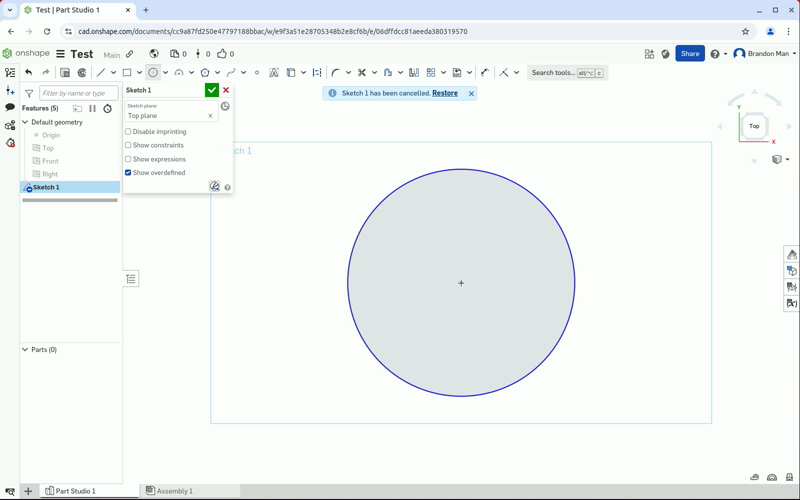
key_up(shift)
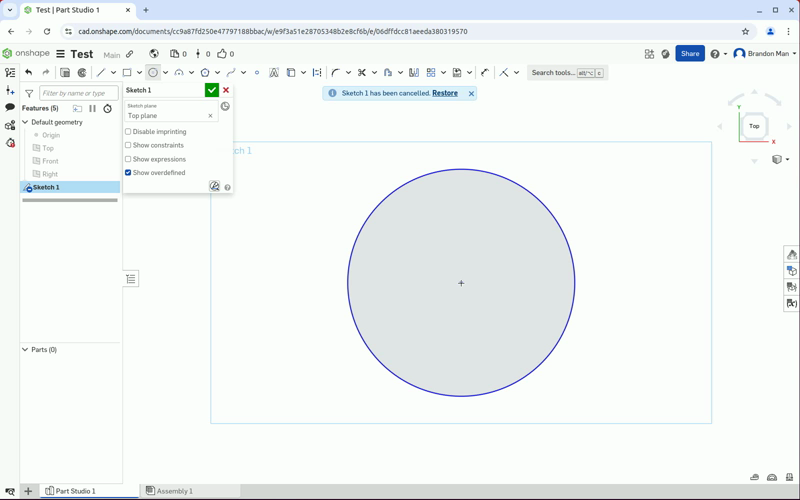
mouse_move(560, 282)
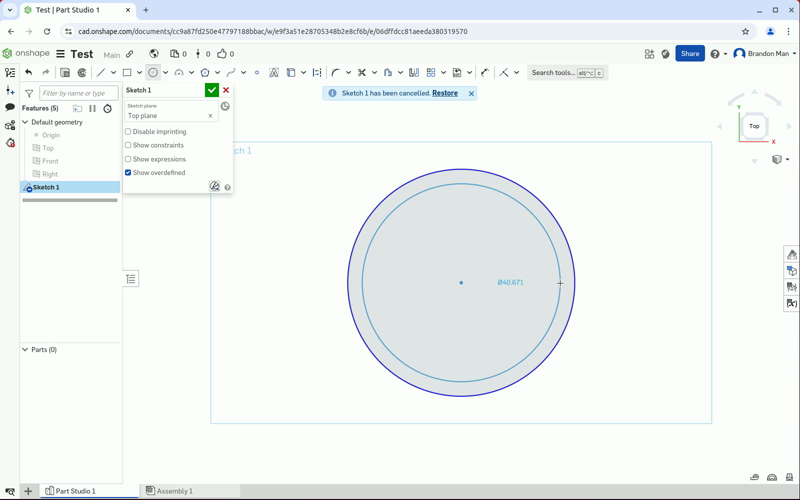
click(560, 282)
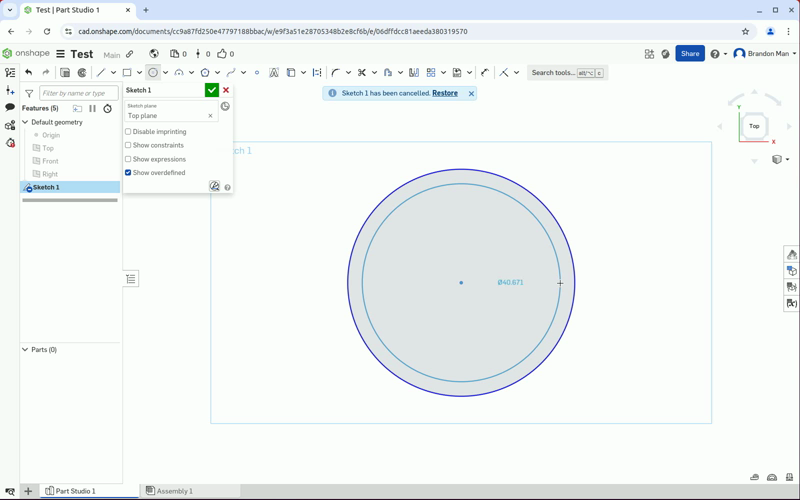
key(esc)
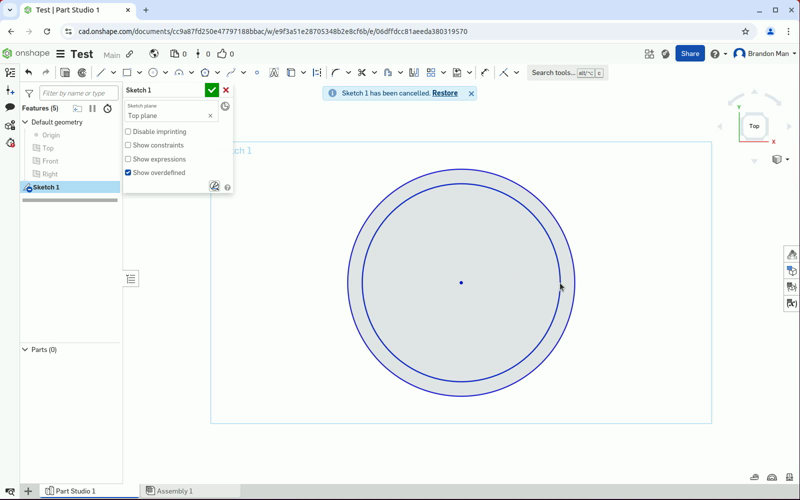
mouse_move(367, 331)
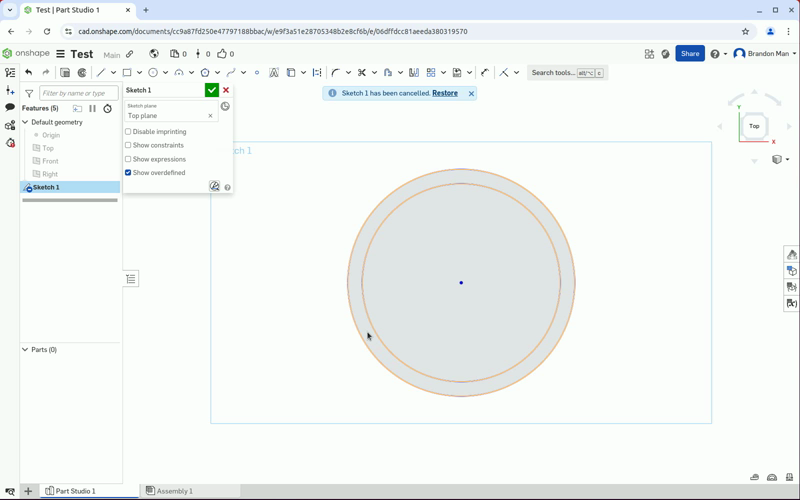
click(367, 331)
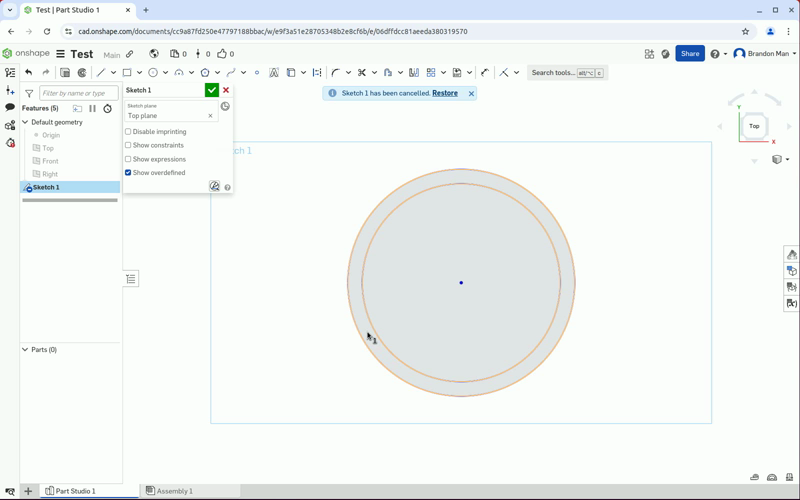
mouse_move(73, 352)
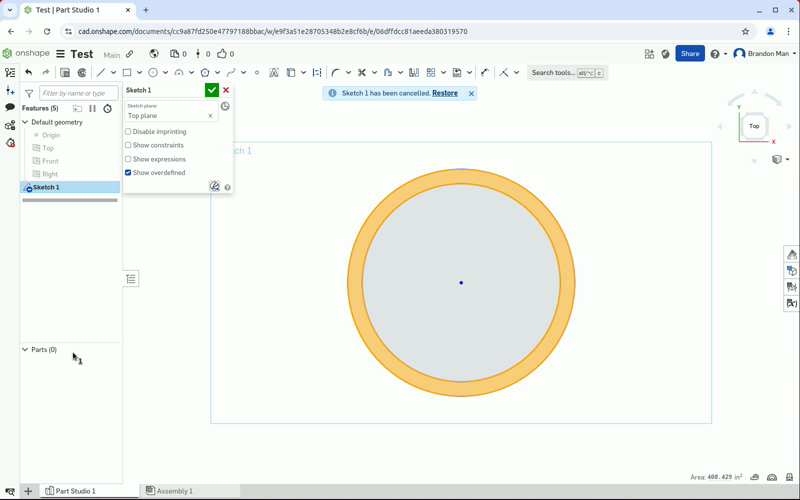
key(shift+y)
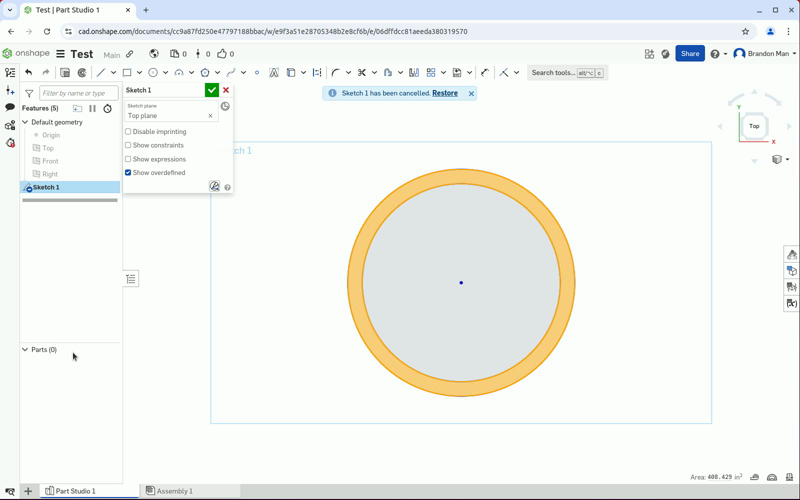
key(shift+e)
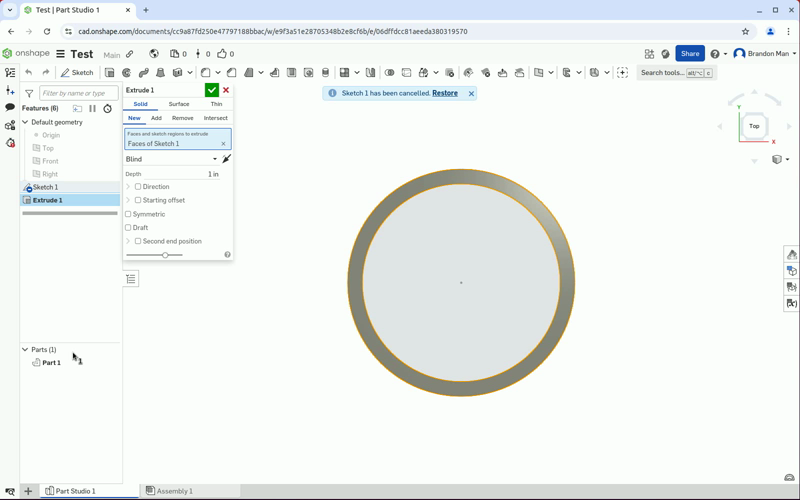
mouse_move(143, 106)
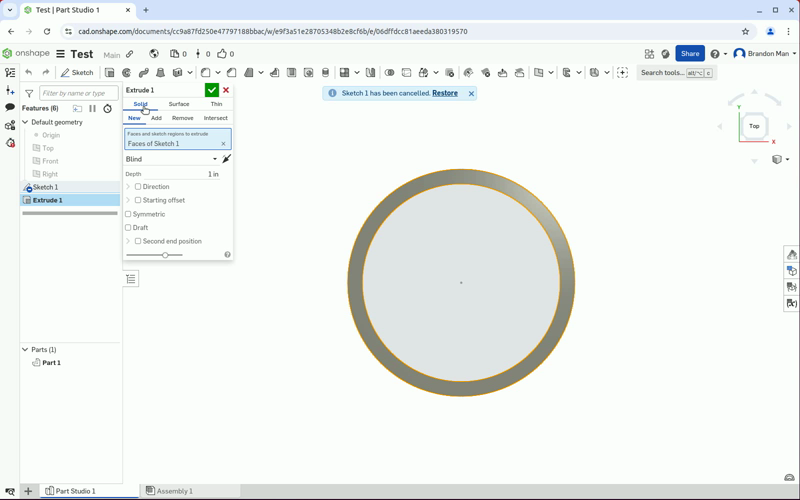
click(143, 106)
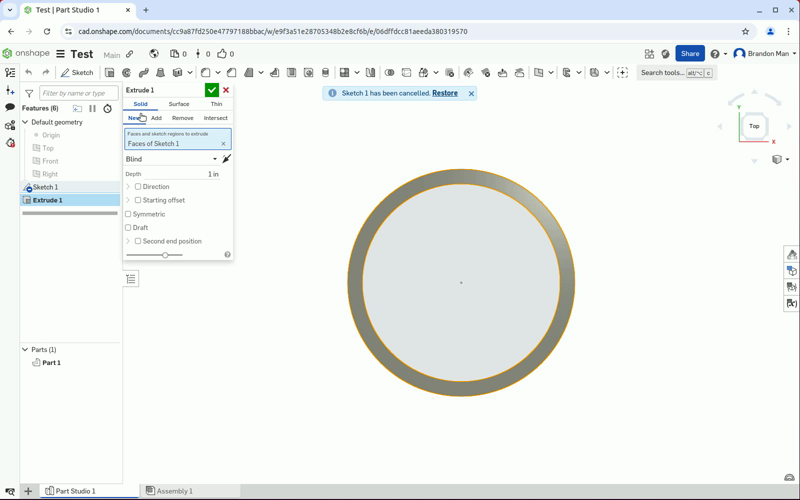
mouse_move(137, 120)
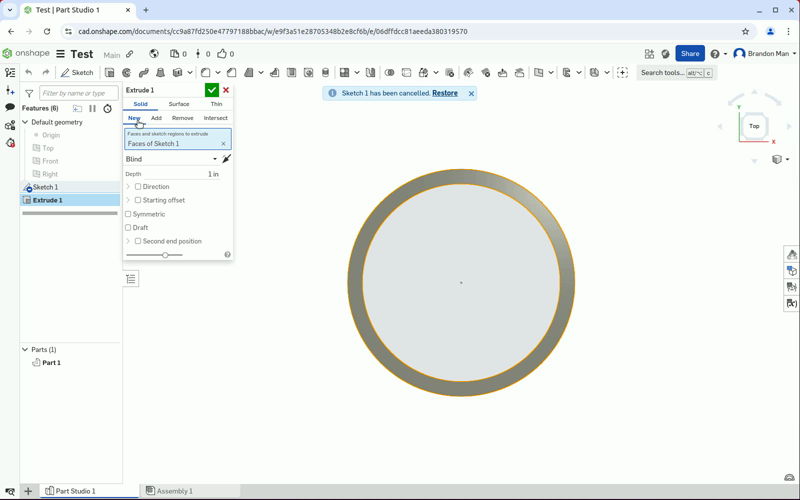
click(137, 120)
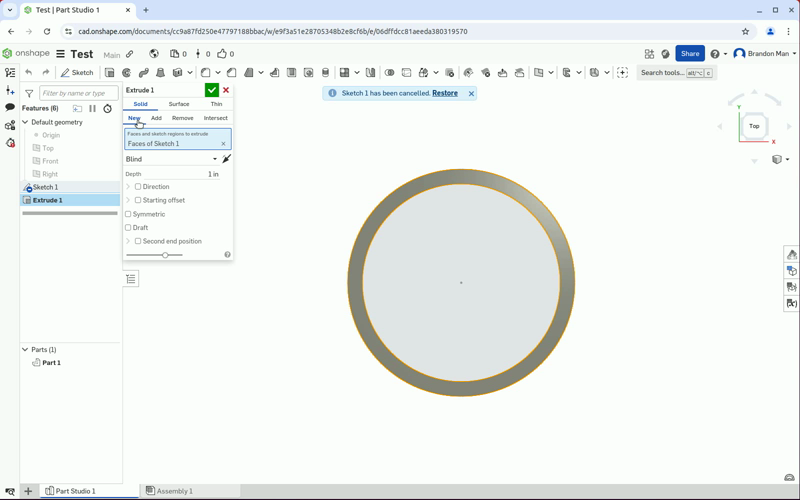
key(tab, 4)
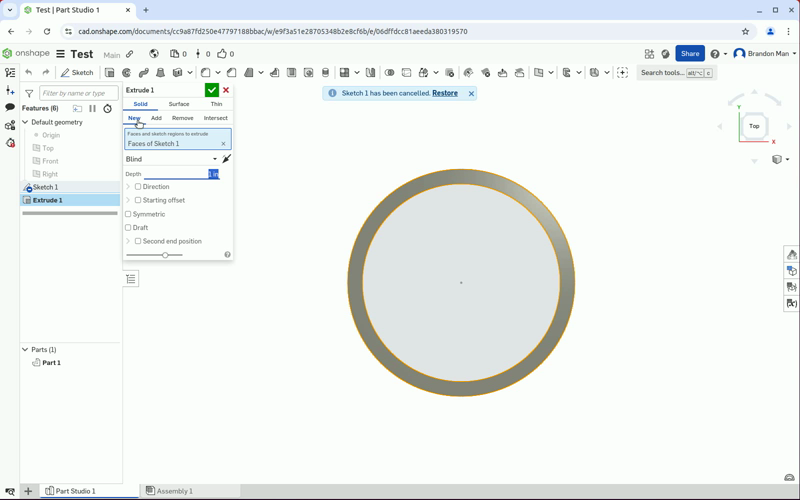
text(0.722)
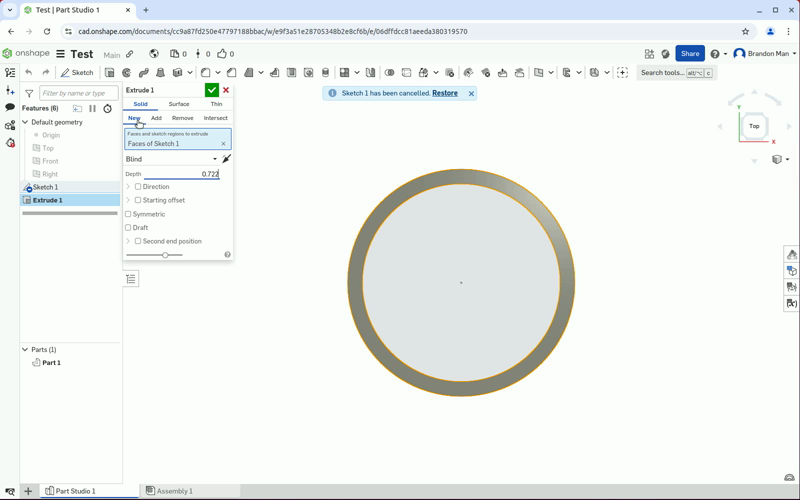
key(enter)
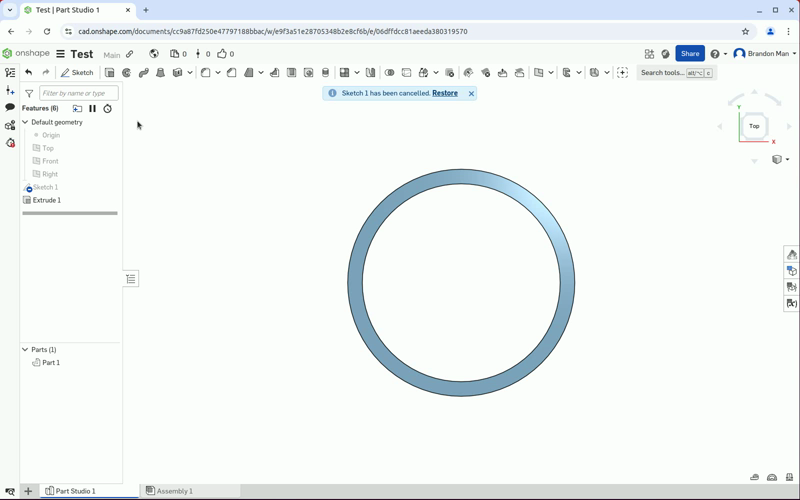
key(shift+h)
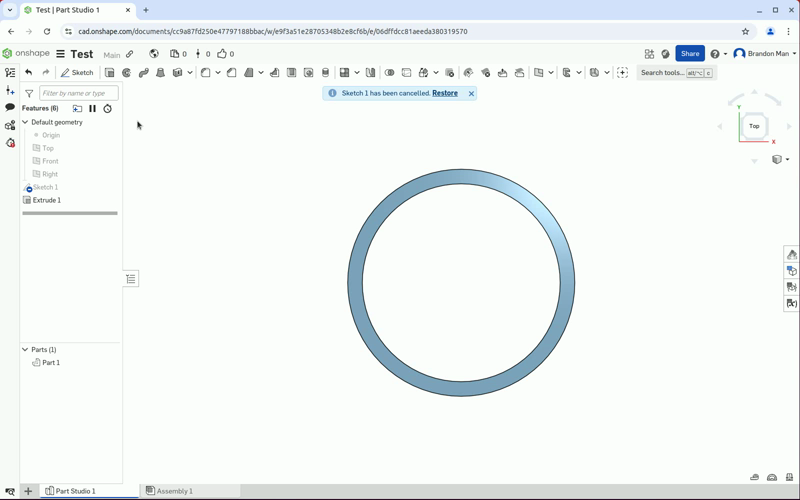
key(shift+h)
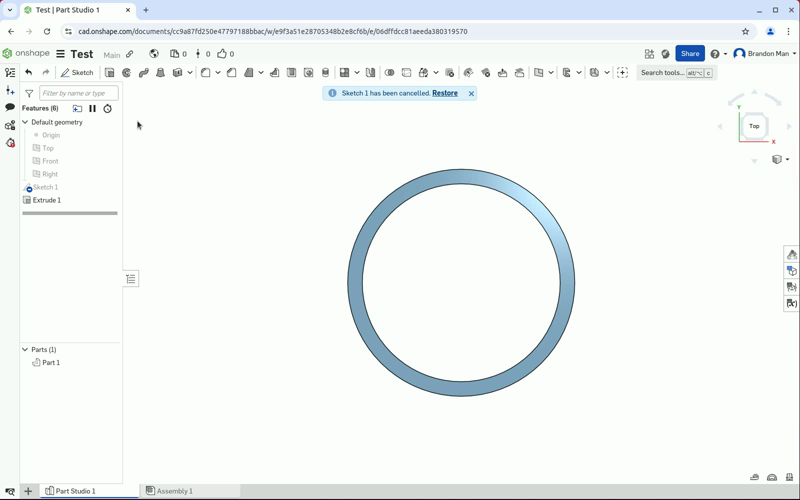
mouse_move(73, 189)
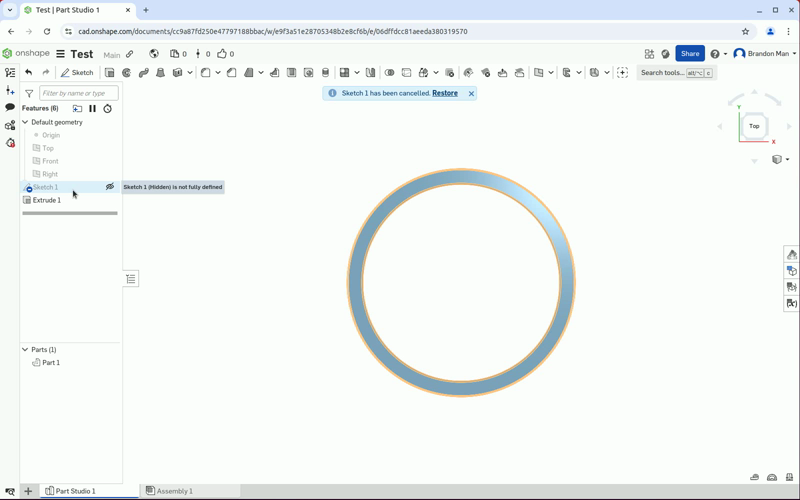
click(73, 189)
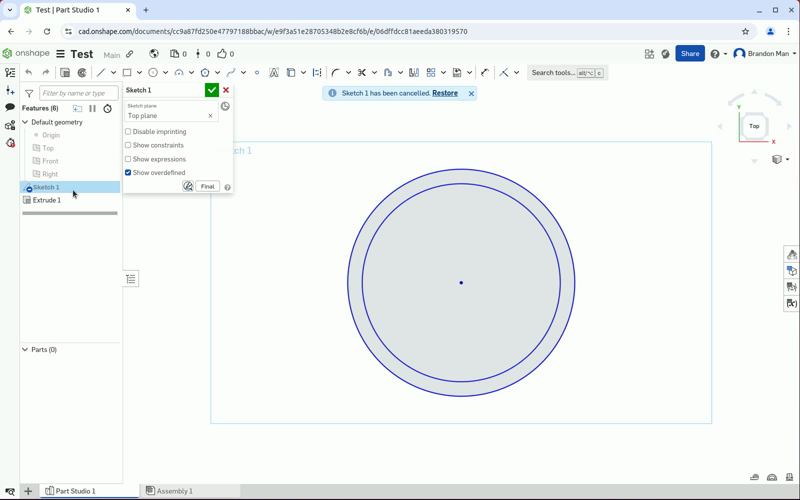
mouse_move(229, 92)
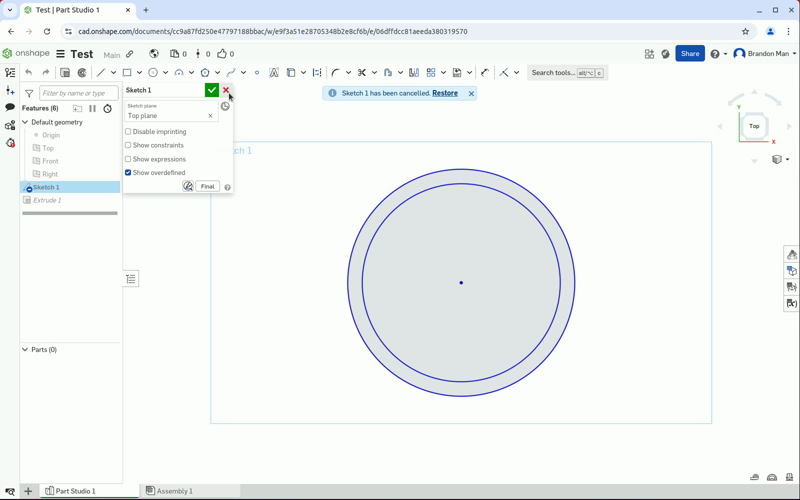
click(229, 92)
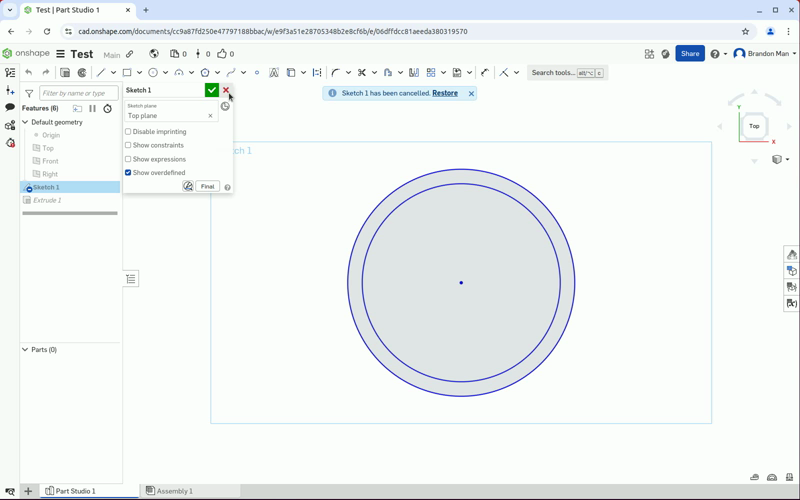
key(shift+s)
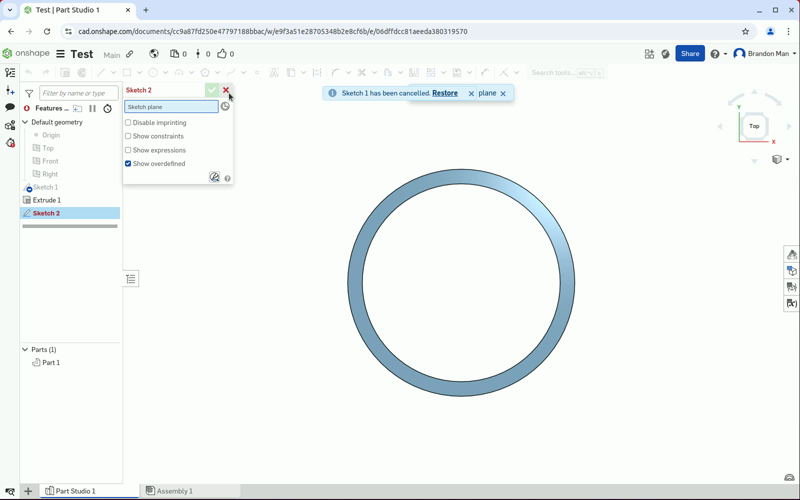
mouse_move(73, 150)
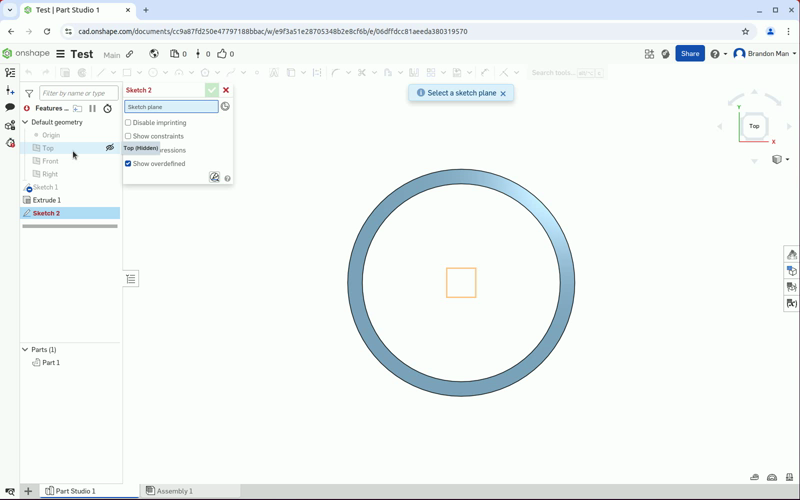
click(73, 150)
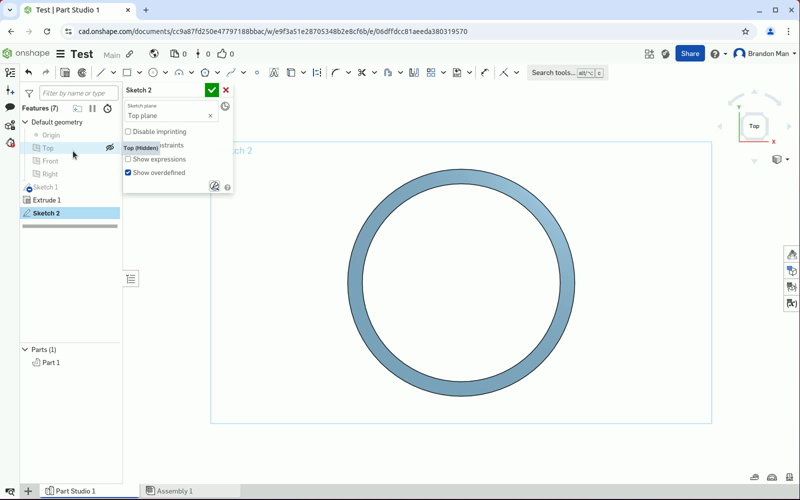
mouse_move(73, 352)
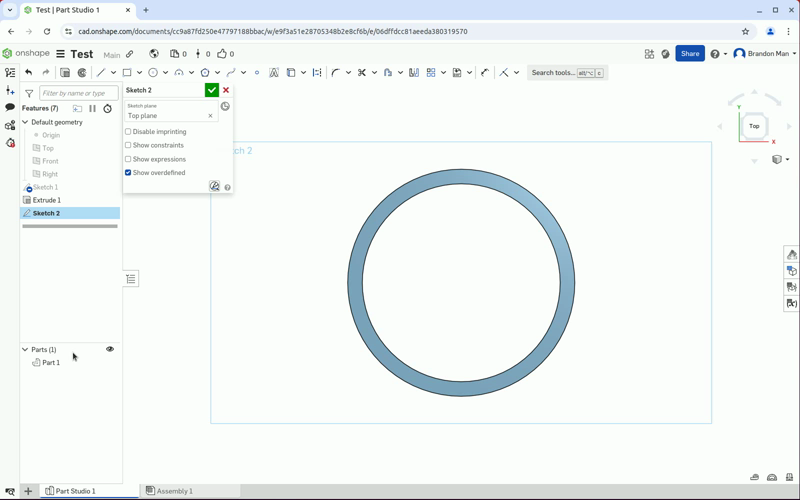
key(y)
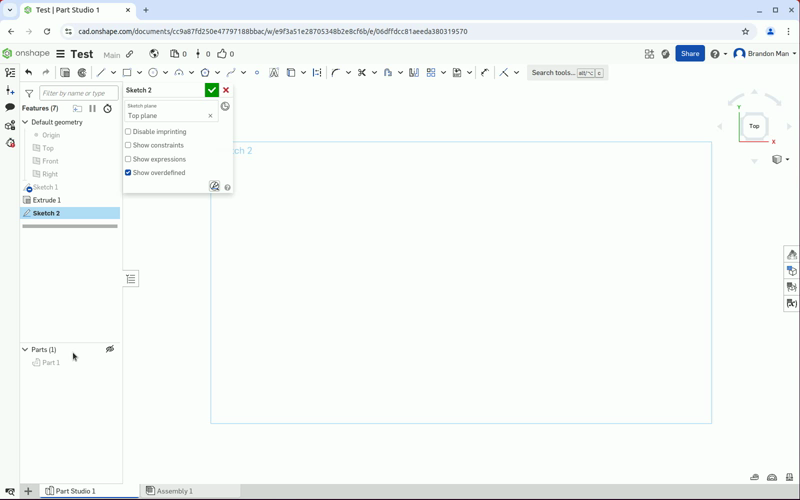
key(c)
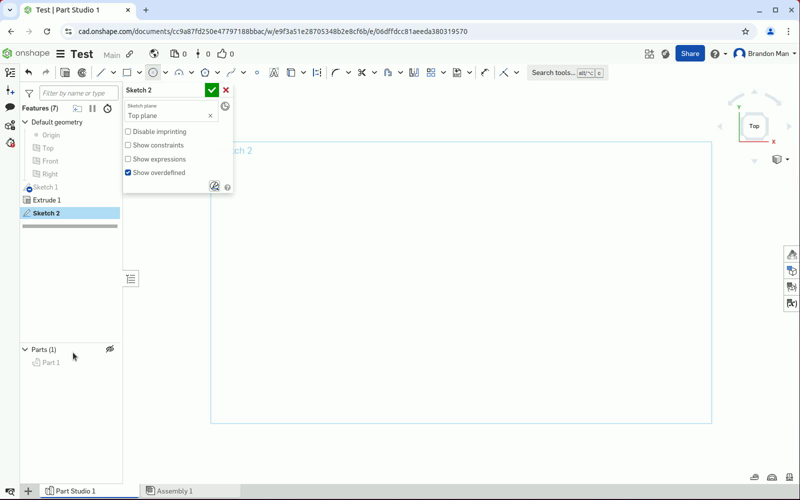
key_down(shift)
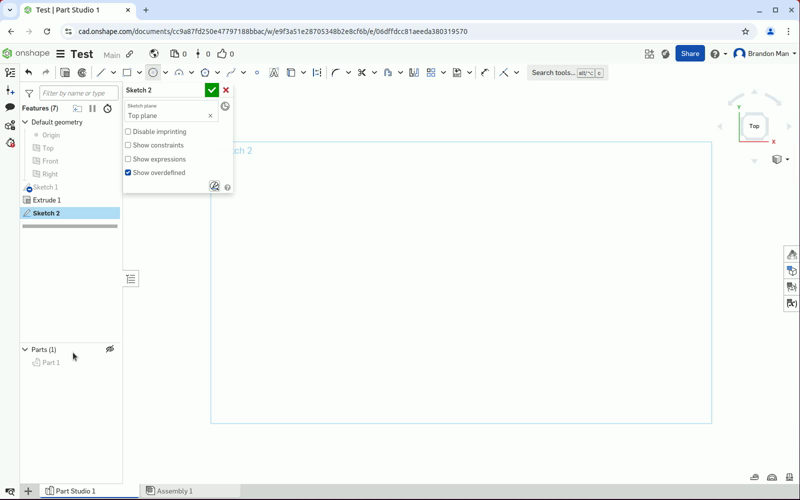
mouse_move(461, 282)
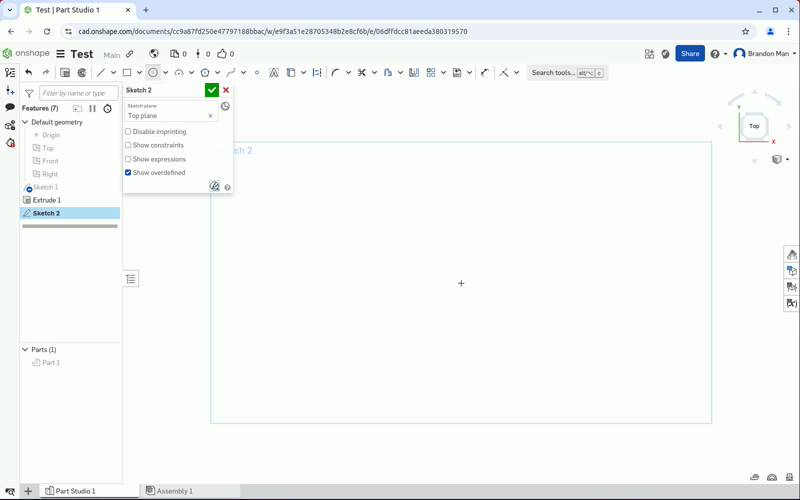
click(461, 282)
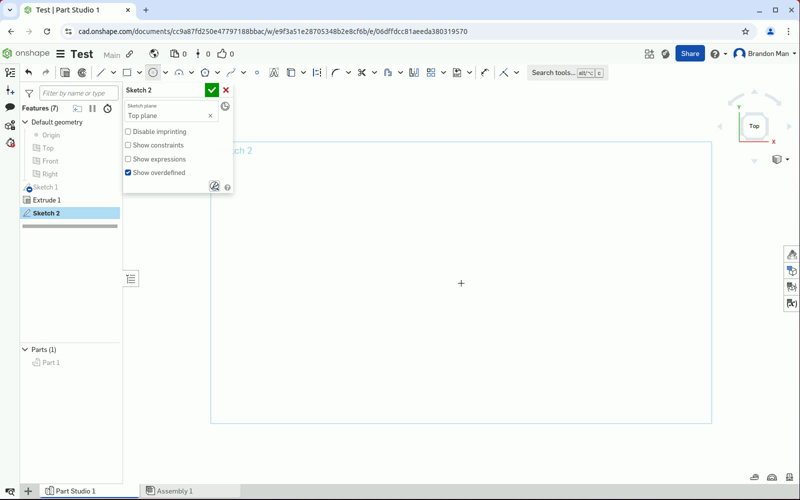
key_up(shift)
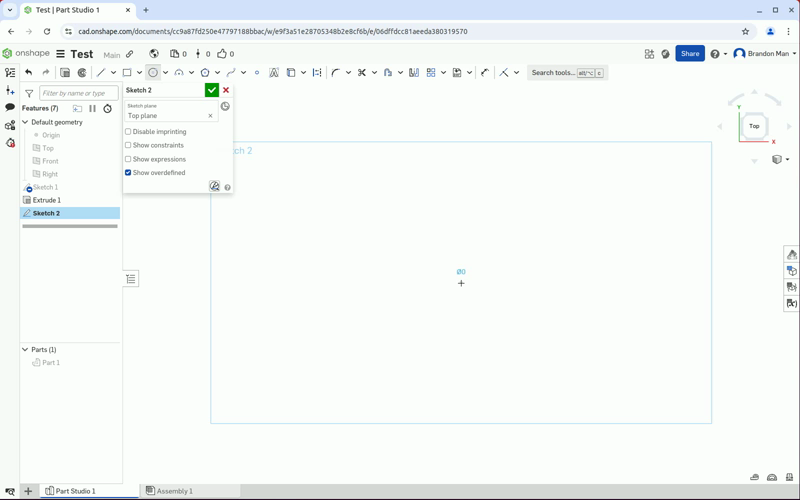
mouse_move(561, 282)
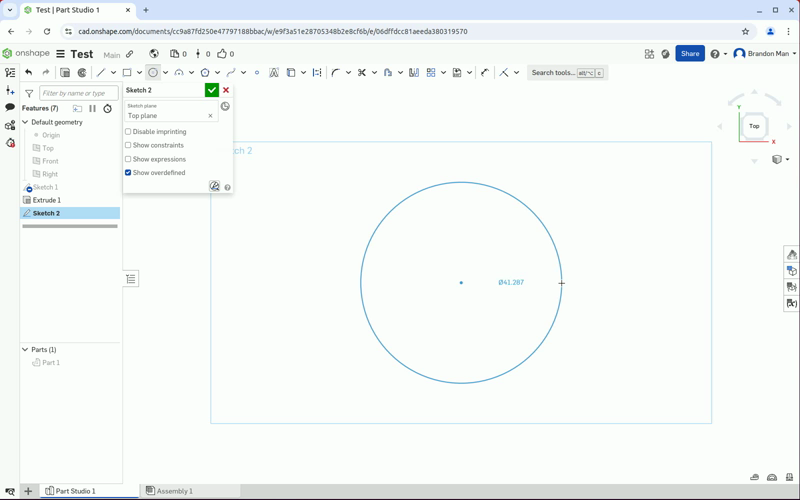
click(561, 282)
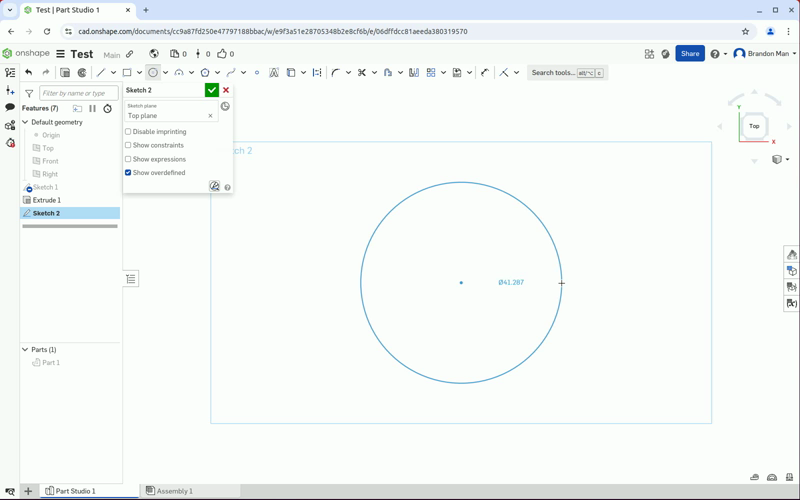
key(esc)
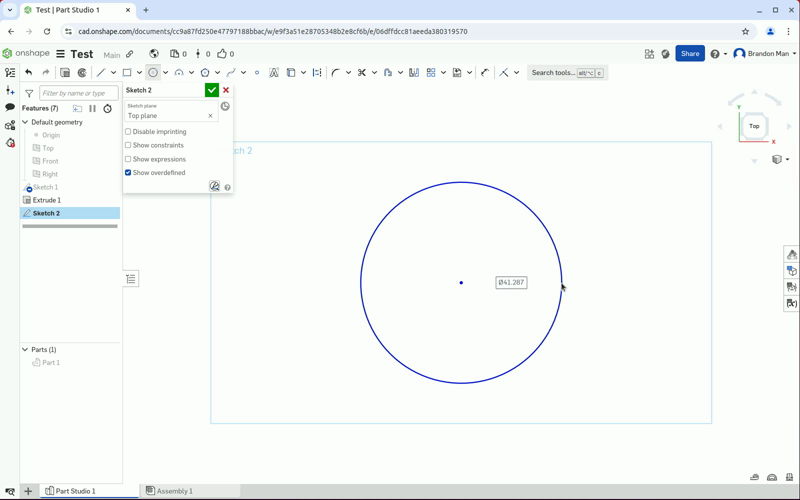
key(c)
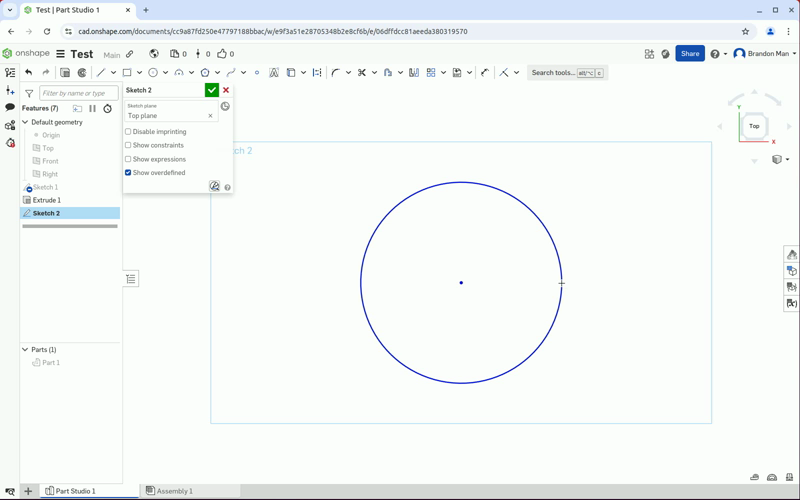
key_down(shift)
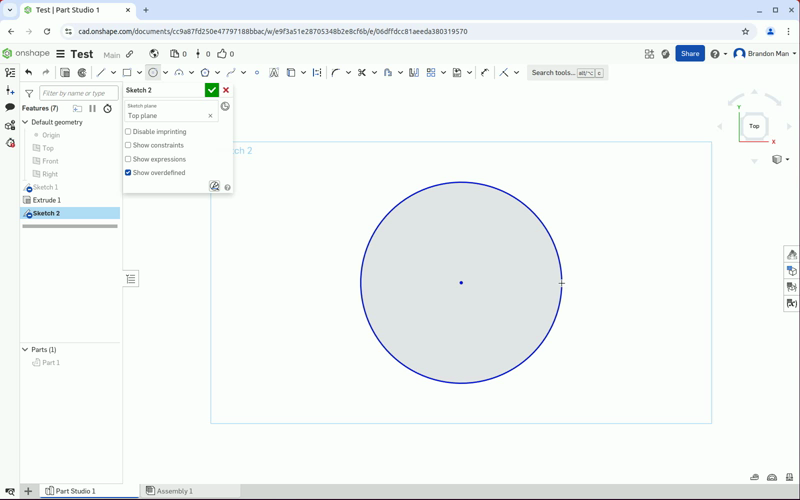
mouse_move(461, 282)
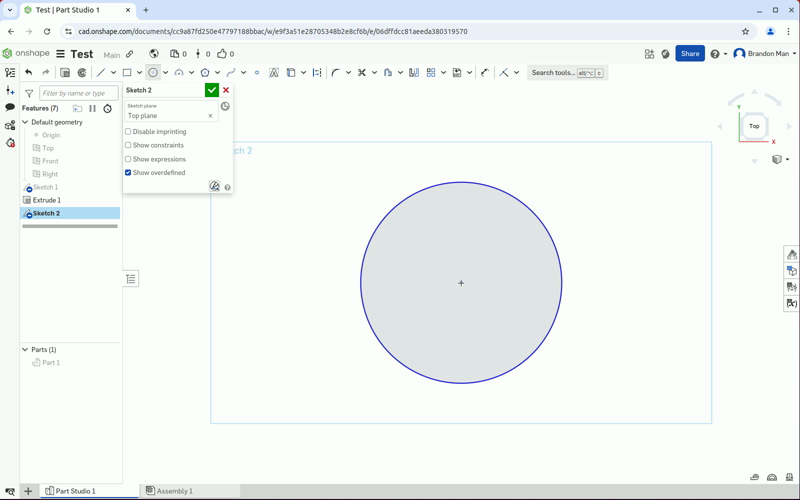
click(461, 282)
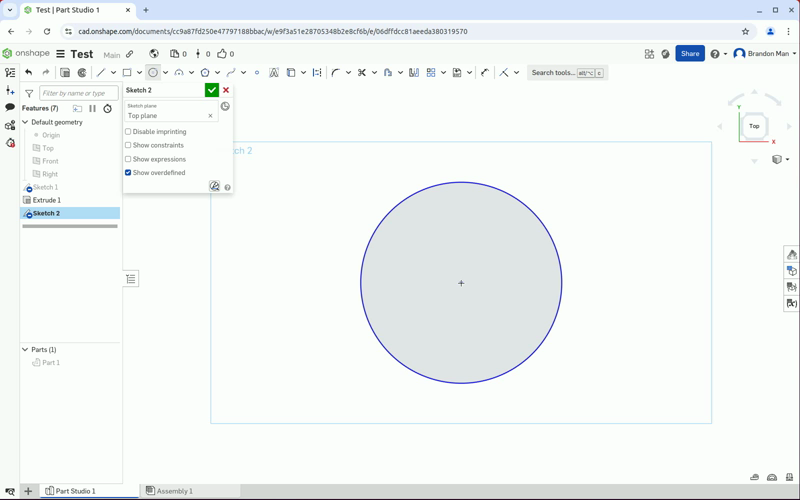
key_up(shift)
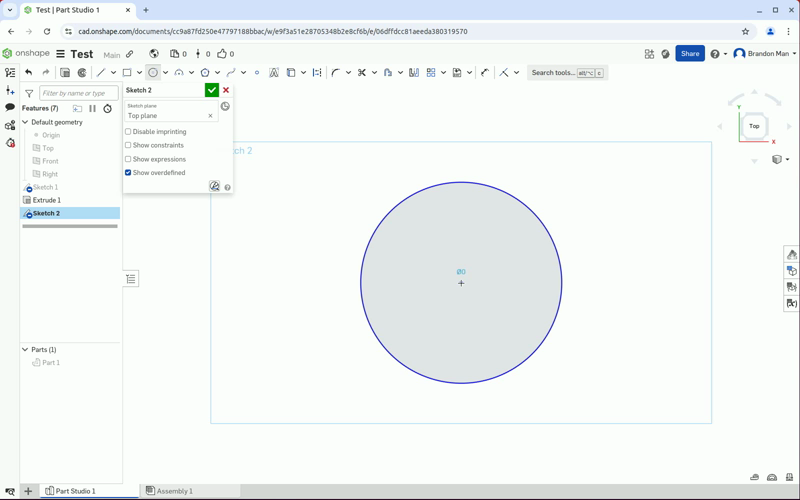
mouse_move(549, 282)
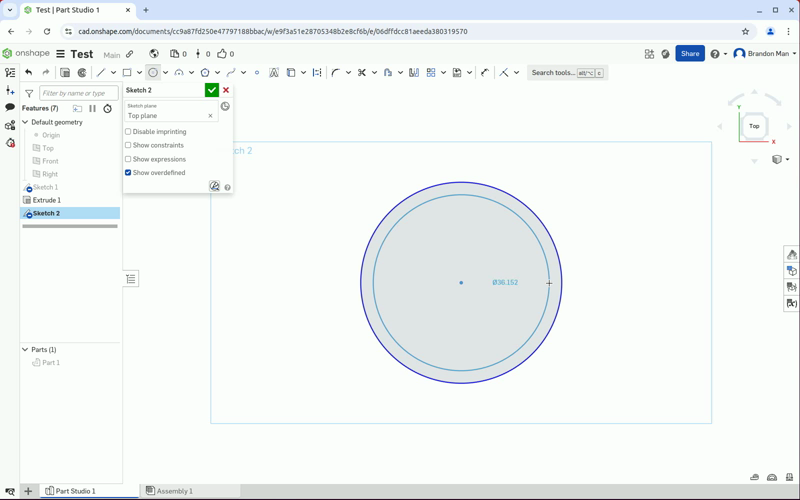
click(549, 282)
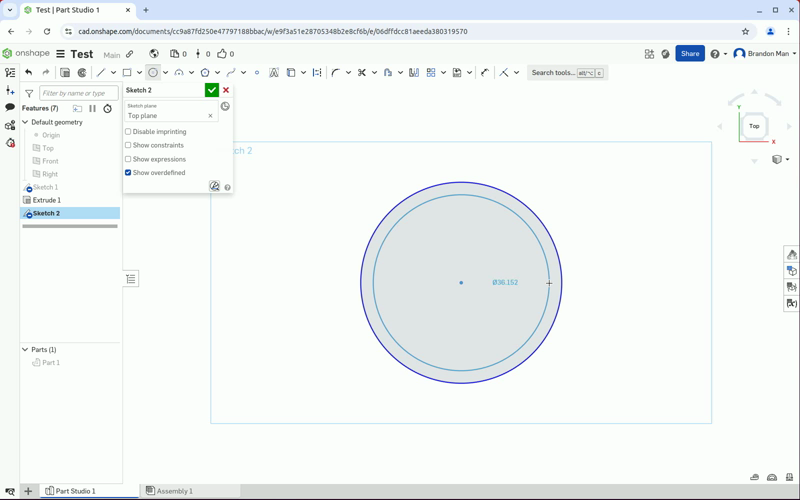
key(esc)
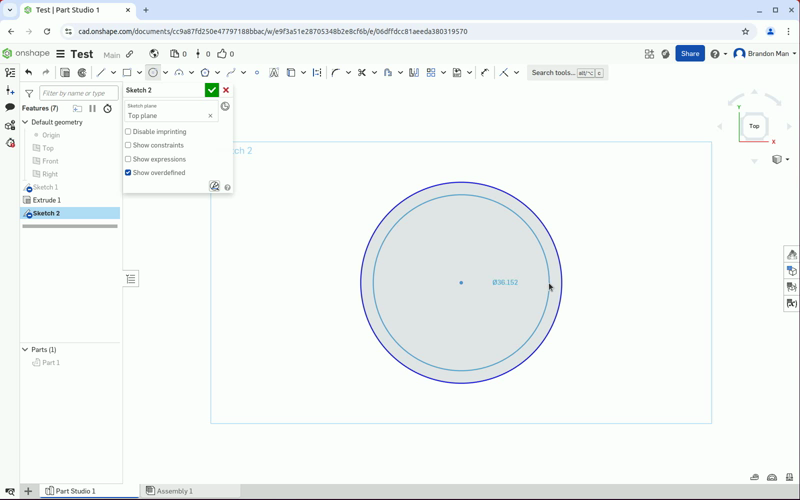
mouse_move(517, 208)
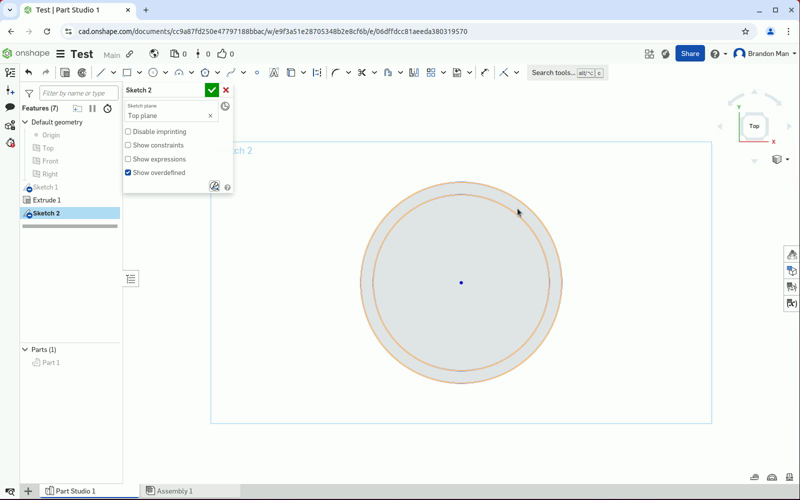
click(517, 208)
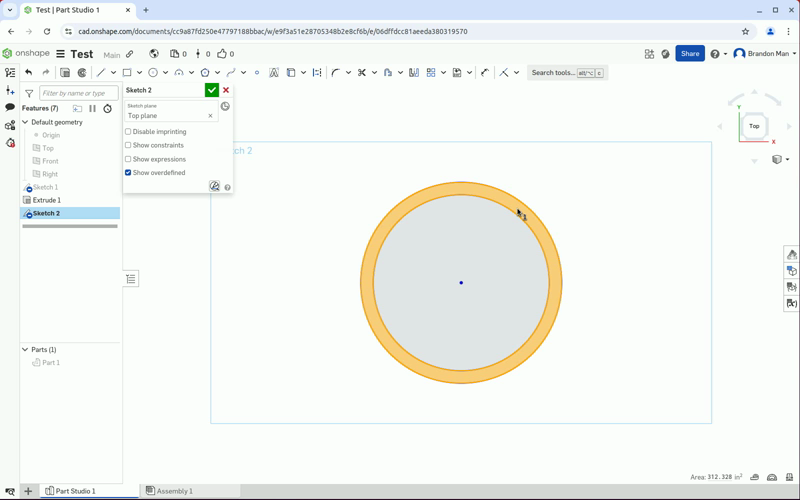
mouse_move(73, 352)
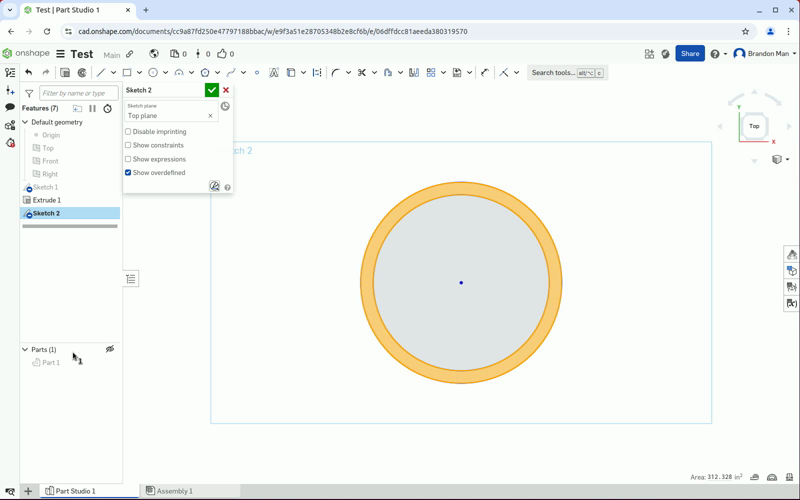
key(shift+y)
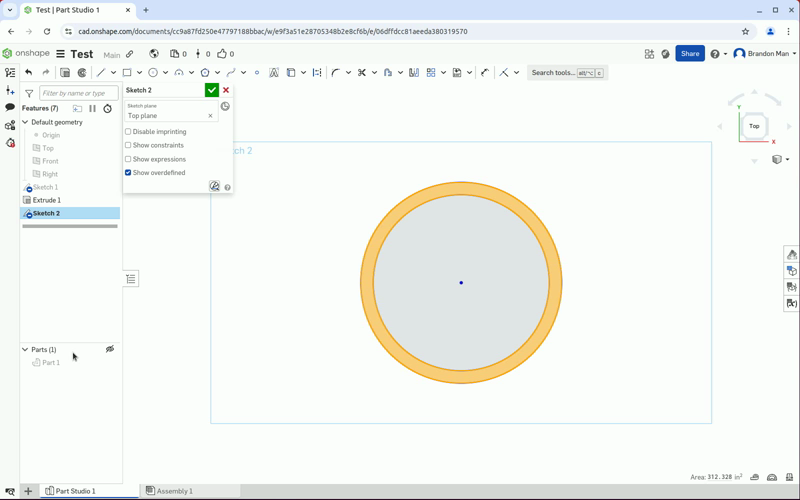
key(shift+e)
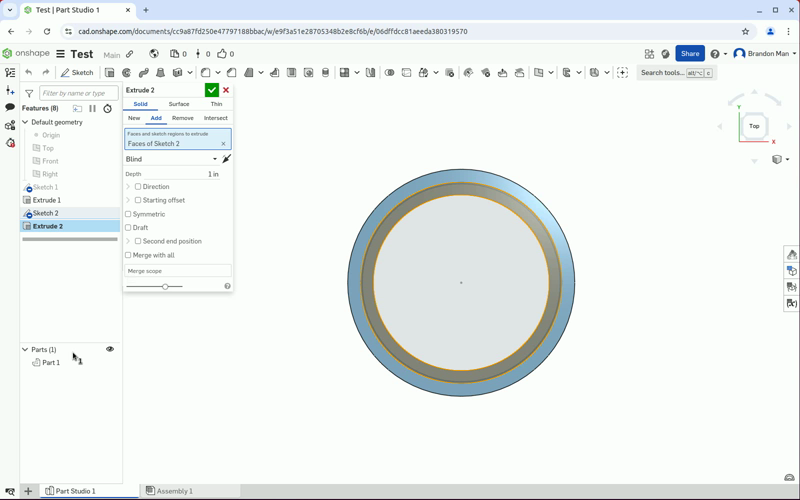
mouse_move(143, 106)
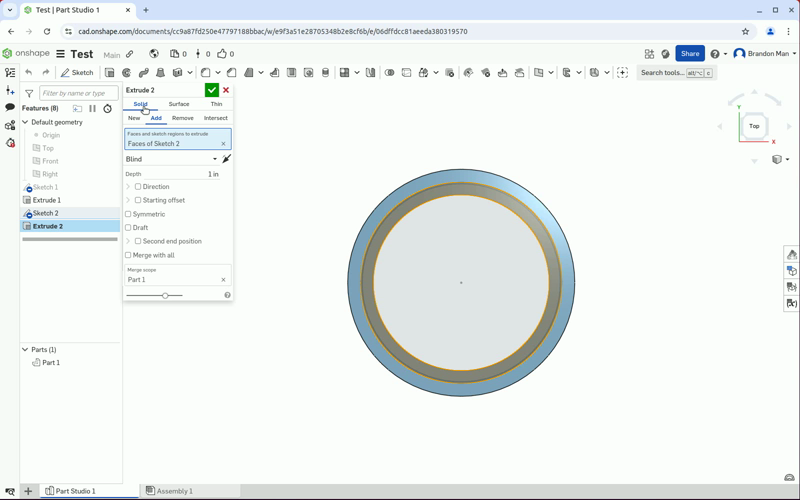
click(143, 106)
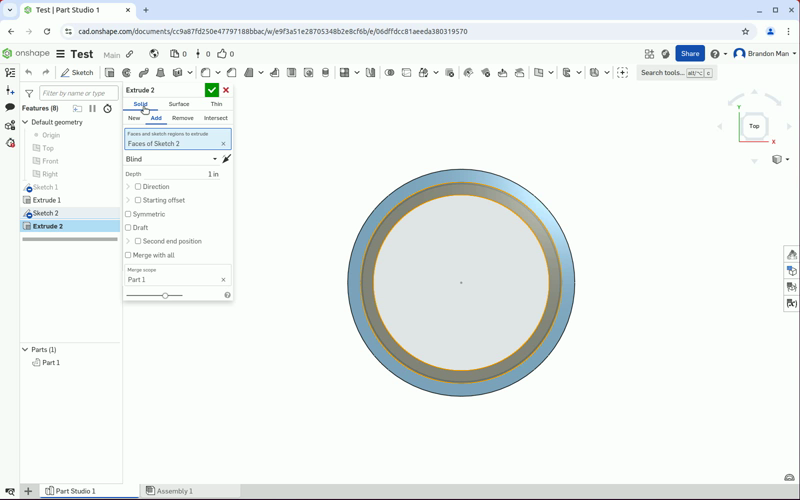
mouse_move(137, 120)
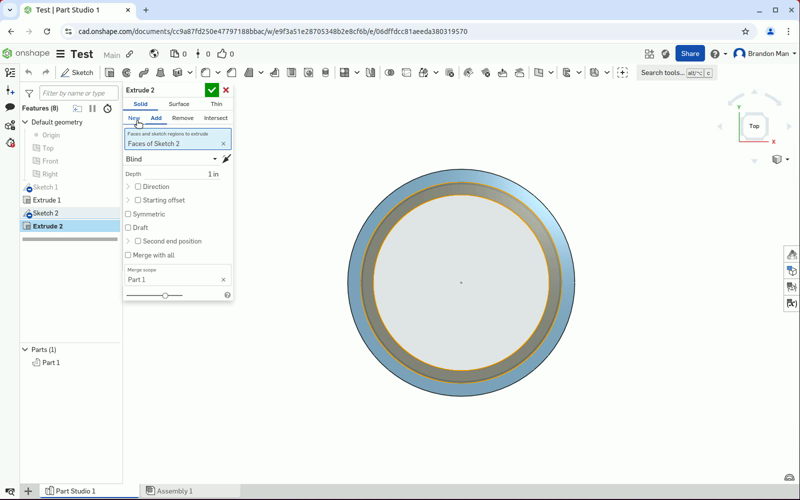
click(137, 120)
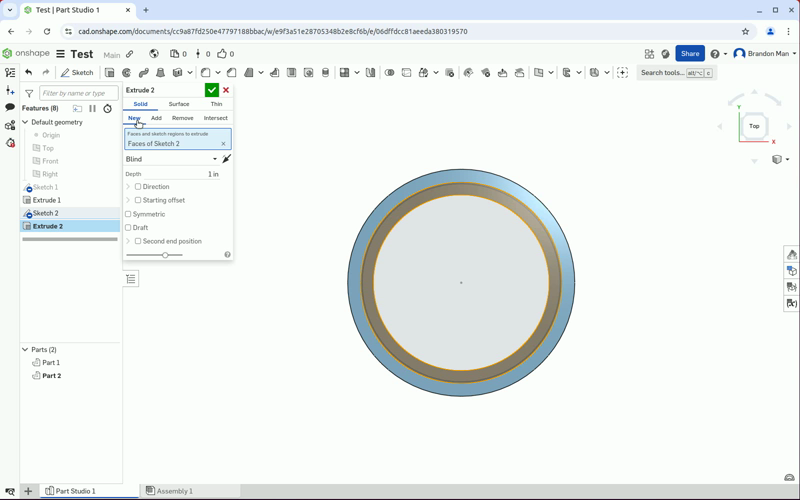
key(tab, 4)
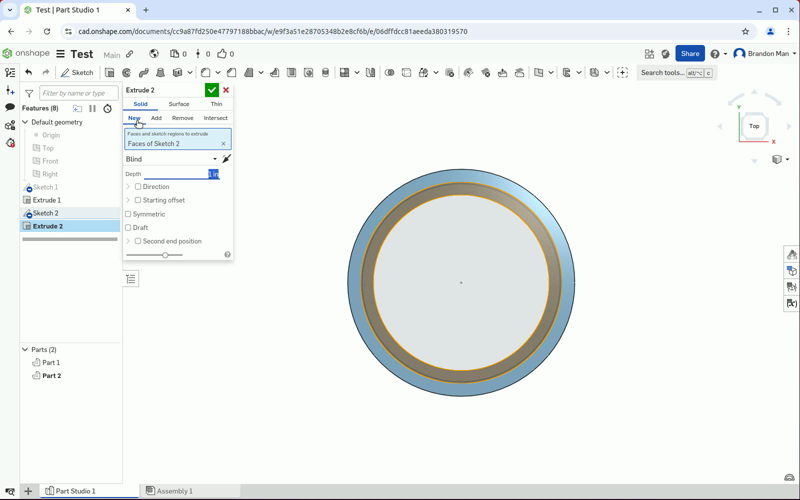
text(0.722)
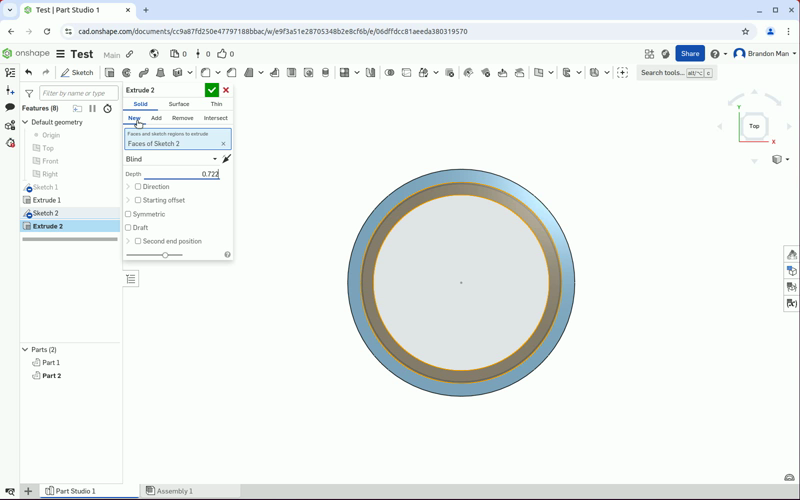
key(enter)
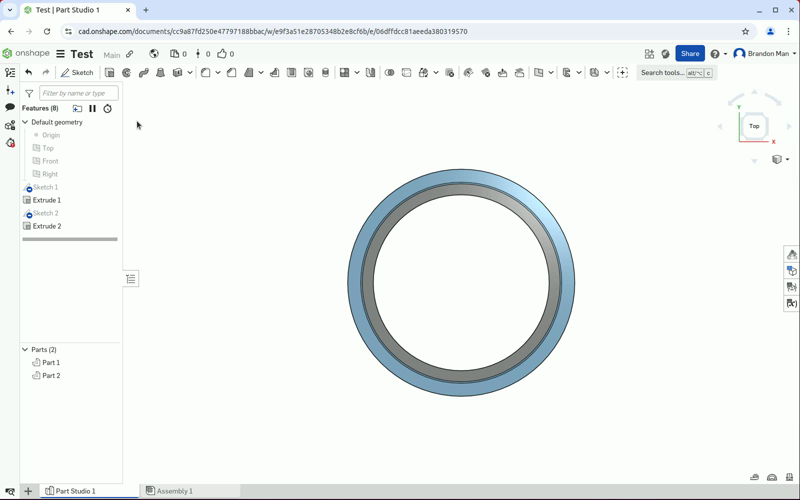
key(shift+h)
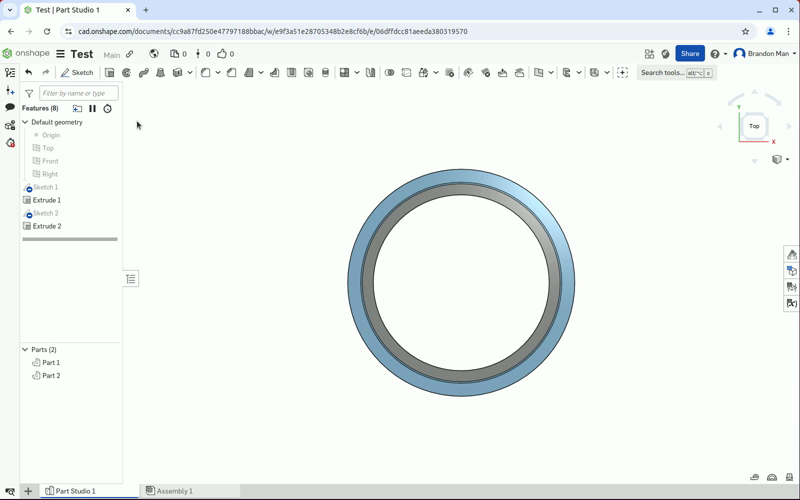
key(shift+h)
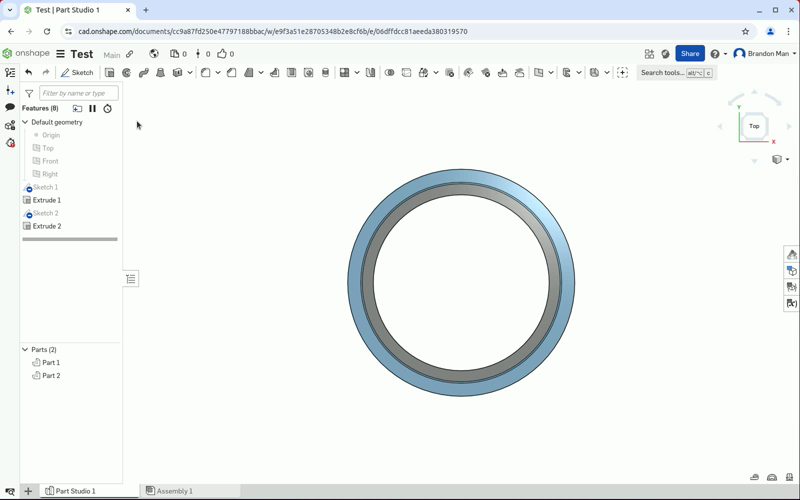
mouse_move(73, 189)
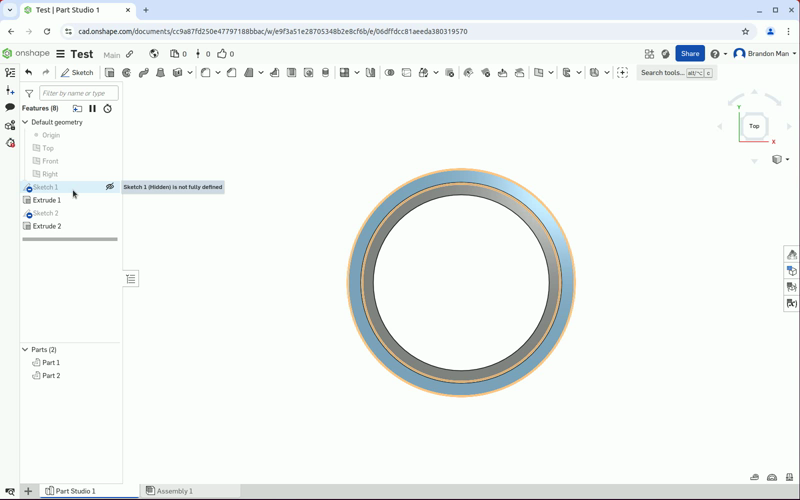
click(73, 189)
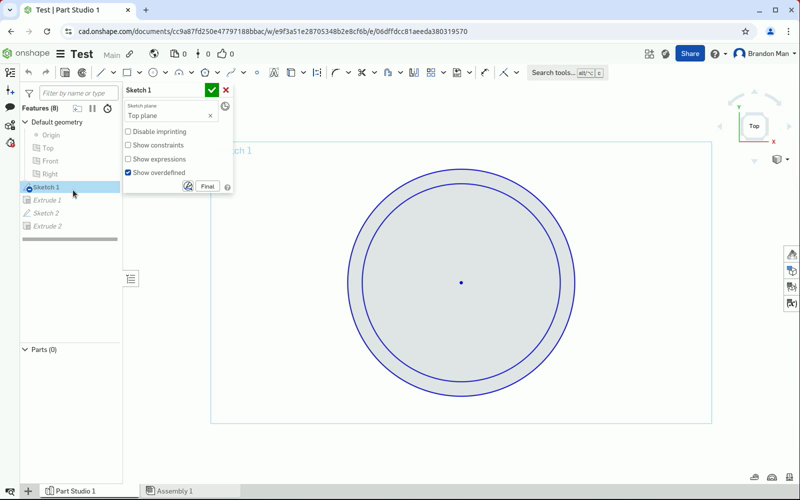
mouse_move(229, 92)
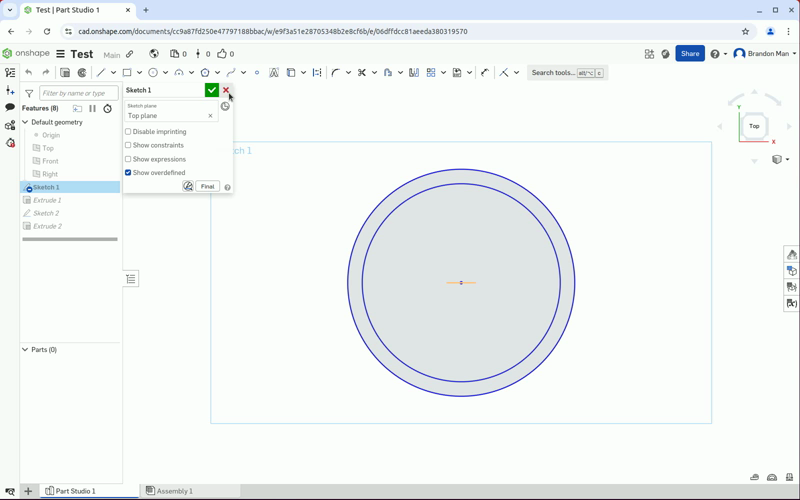
click(229, 92)
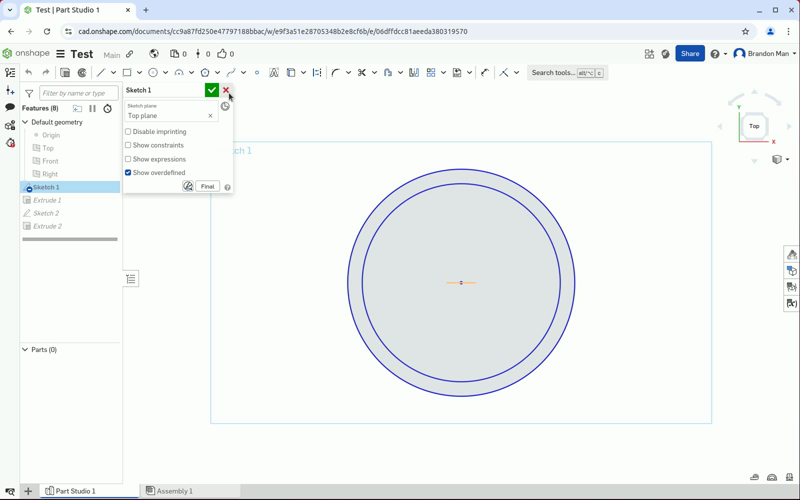
key(shift+s)
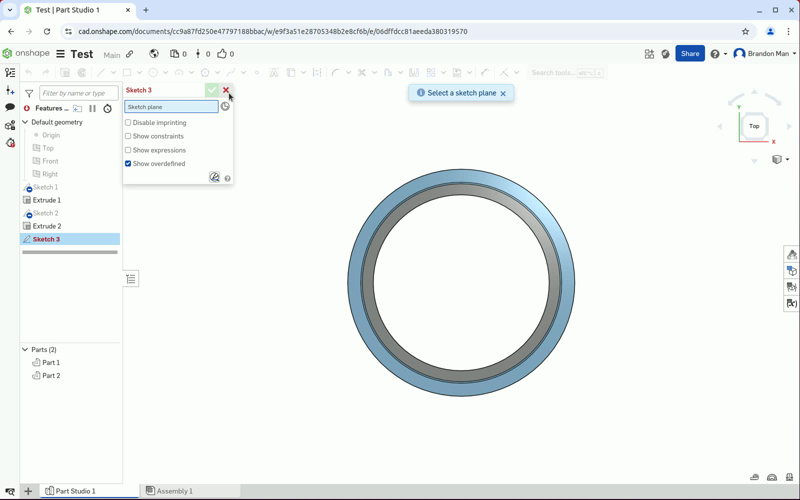
mouse_move(73, 150)
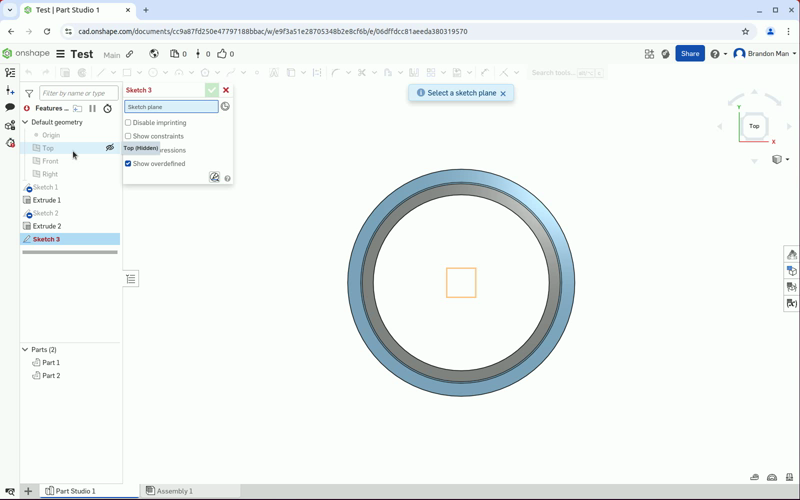
click(73, 150)
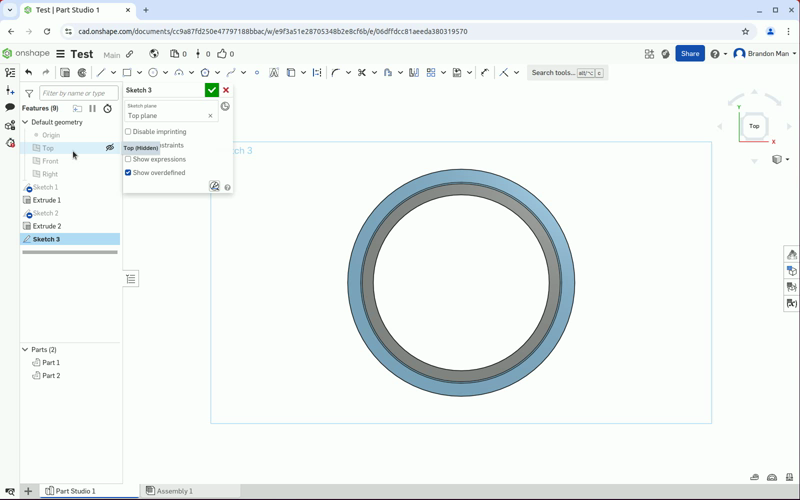
mouse_move(73, 352)
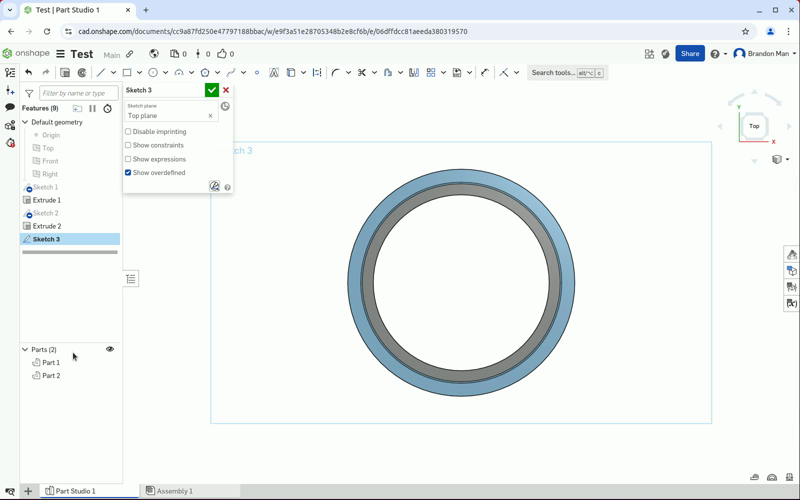
key(y)
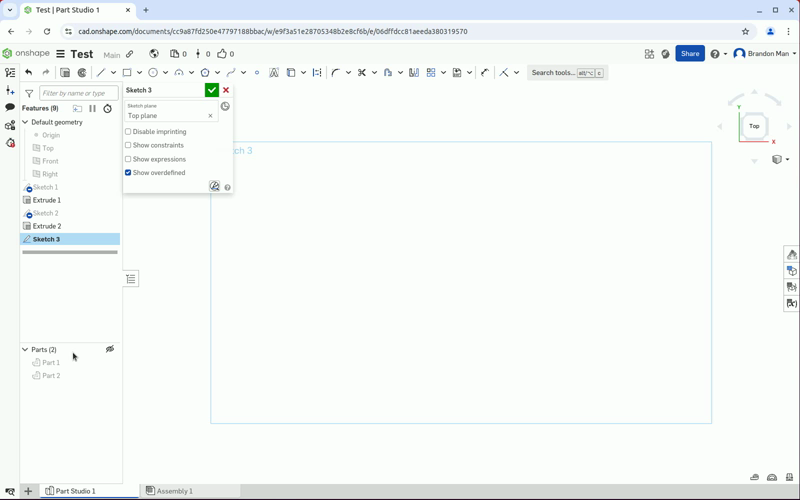
key(c)
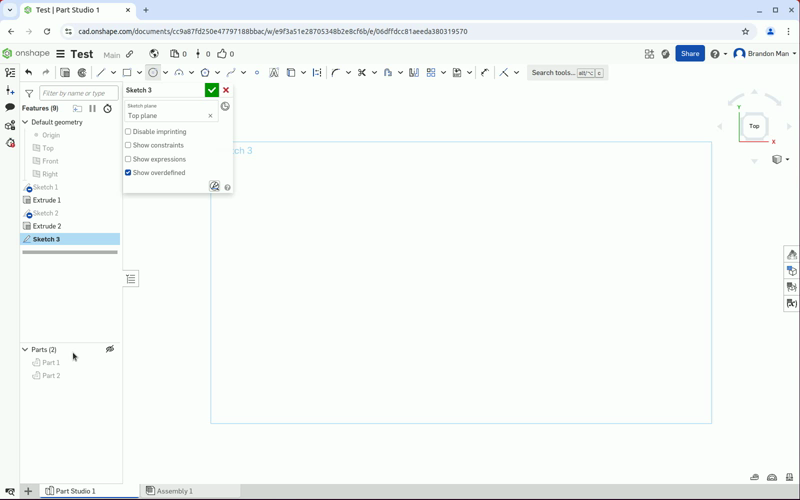
key_down(shift)
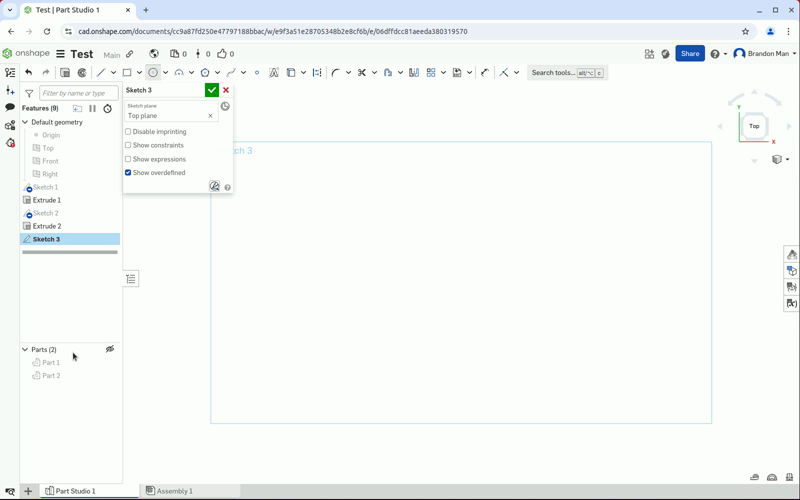
mouse_move(461, 282)
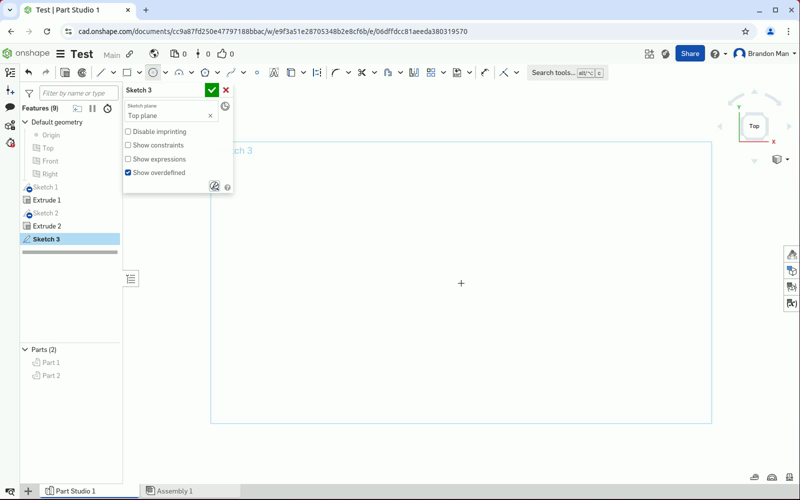
click(461, 282)
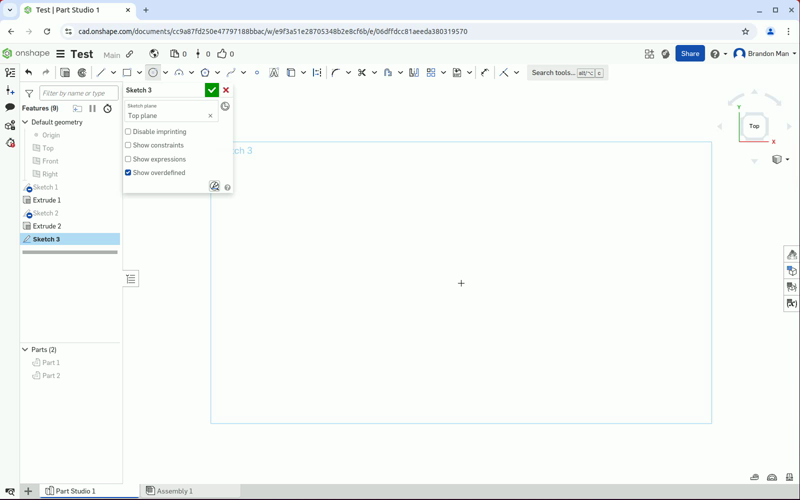
key_up(shift)
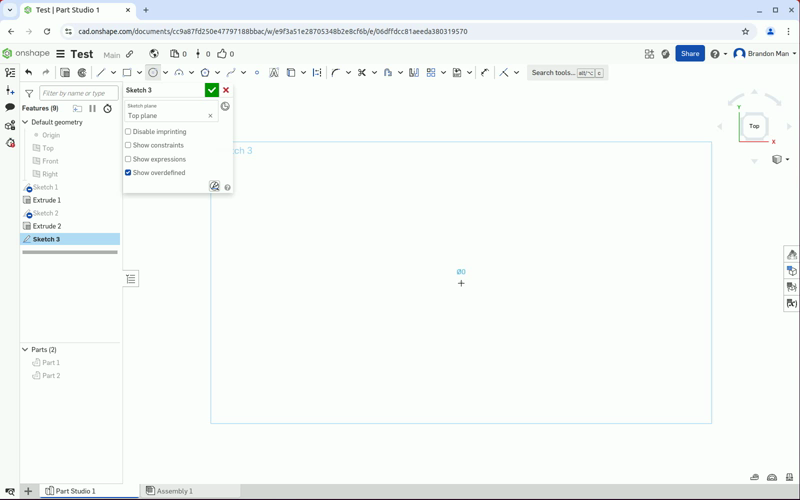
mouse_move(549, 282)
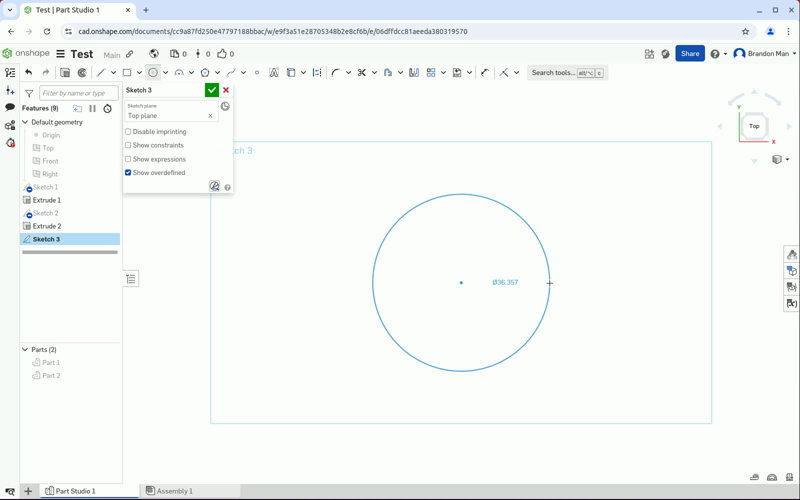
click(549, 282)
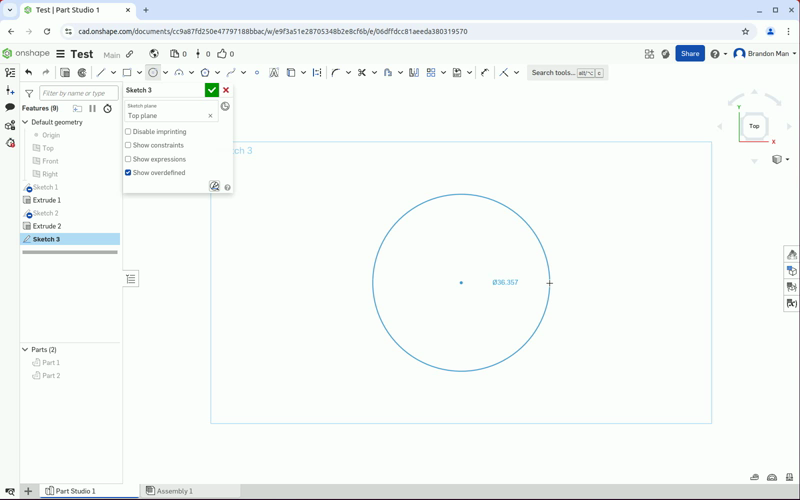
key(esc)
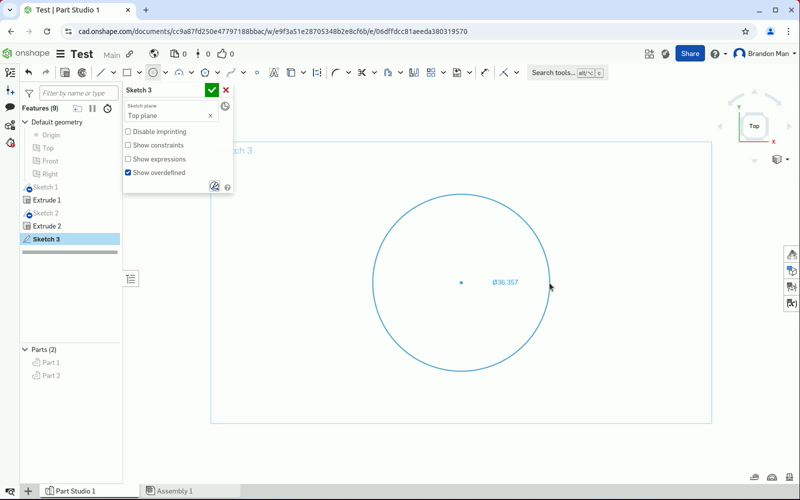
mouse_move(492, 318)
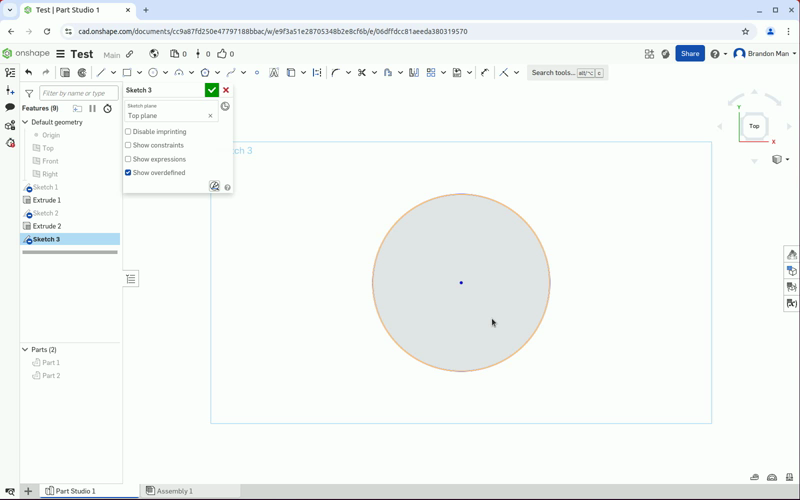
click(492, 318)
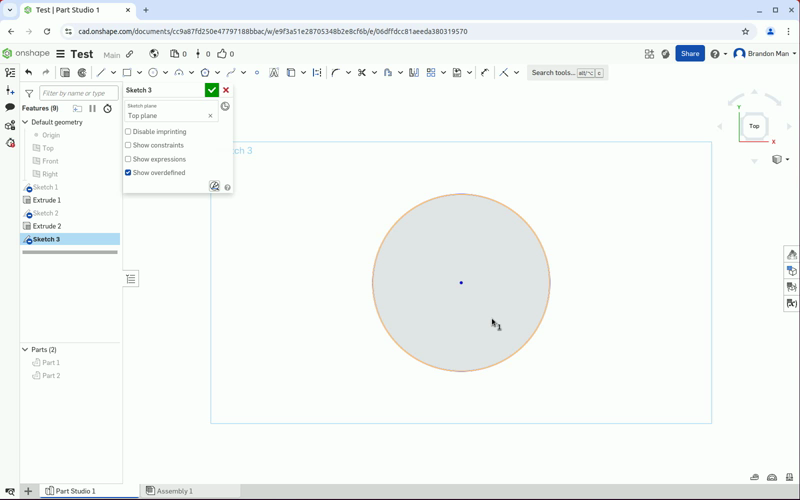
mouse_move(73, 352)
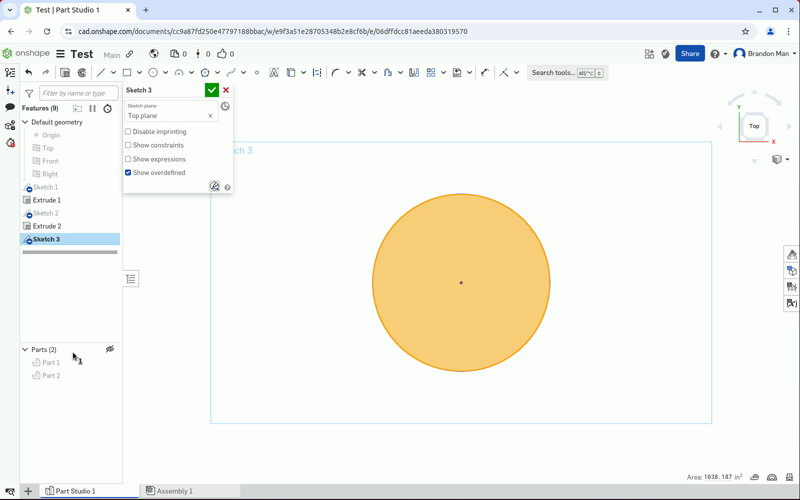
key(shift+y)
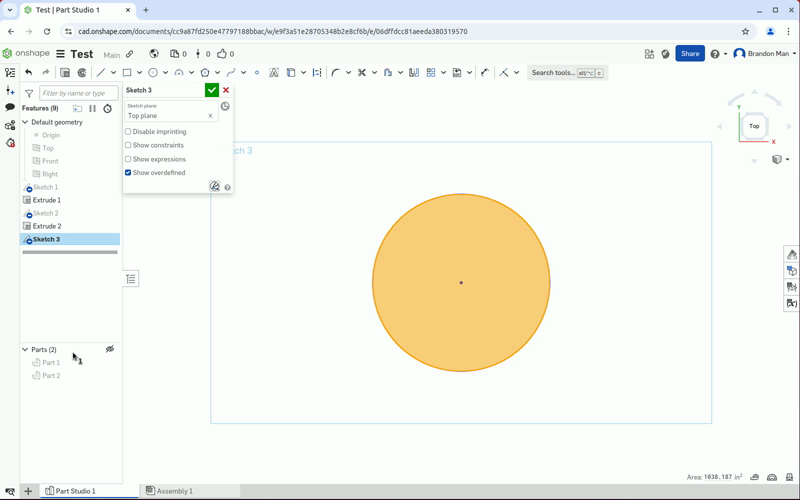
key(shift+e)
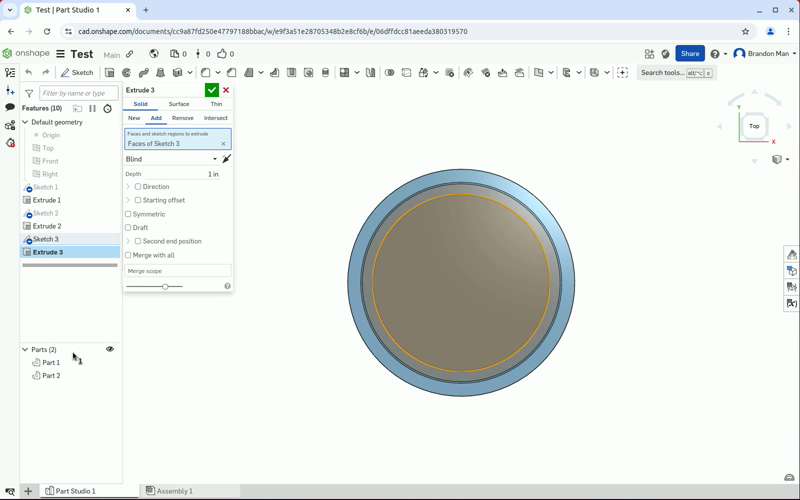
mouse_move(143, 106)
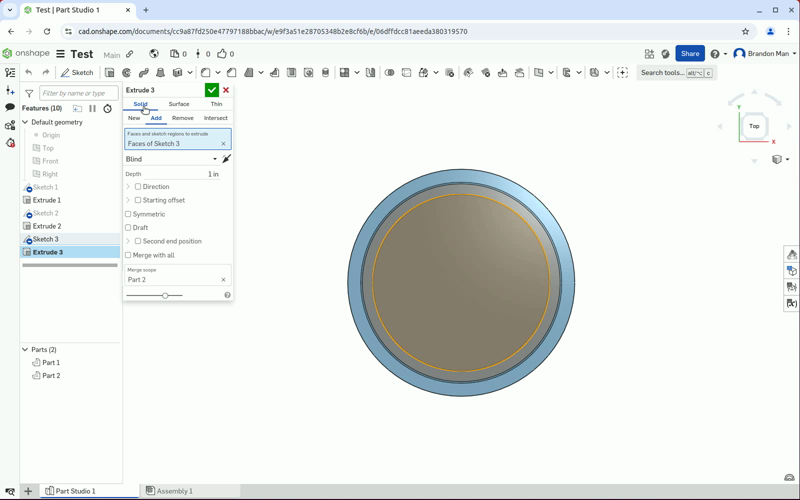
click(143, 106)
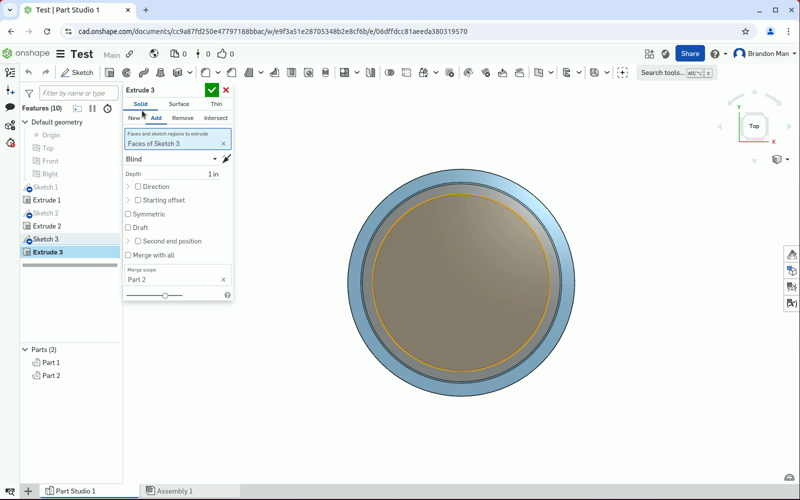
mouse_move(137, 120)
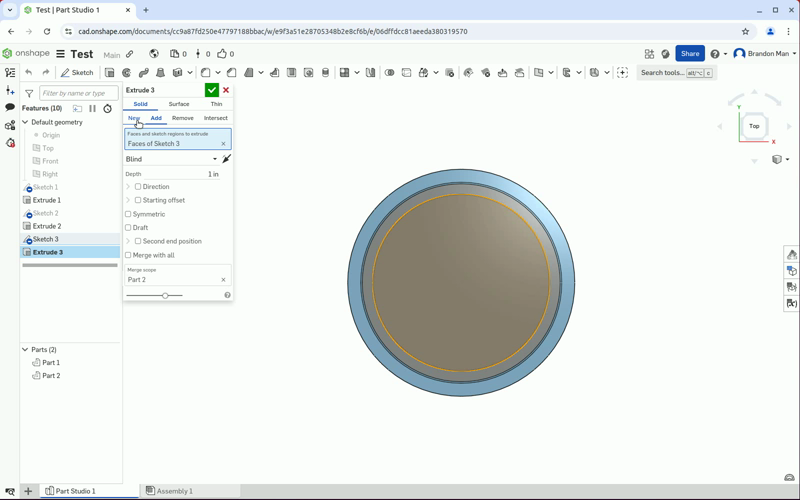
click(137, 120)
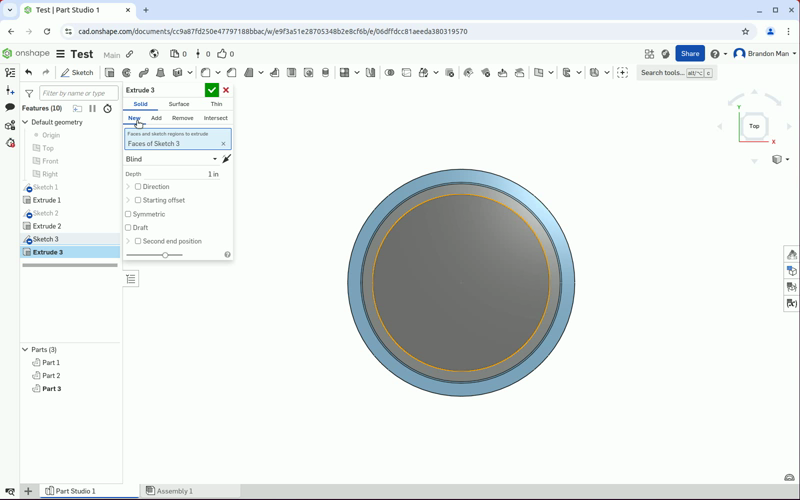
key(tab, 4)
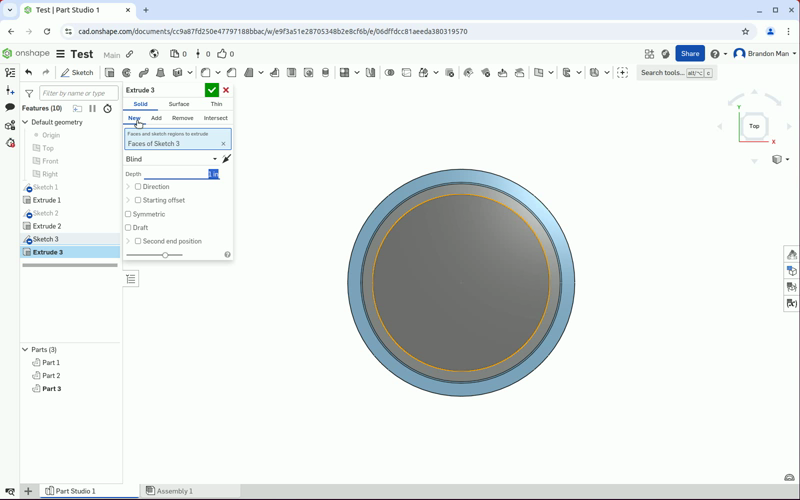
text(0.722)
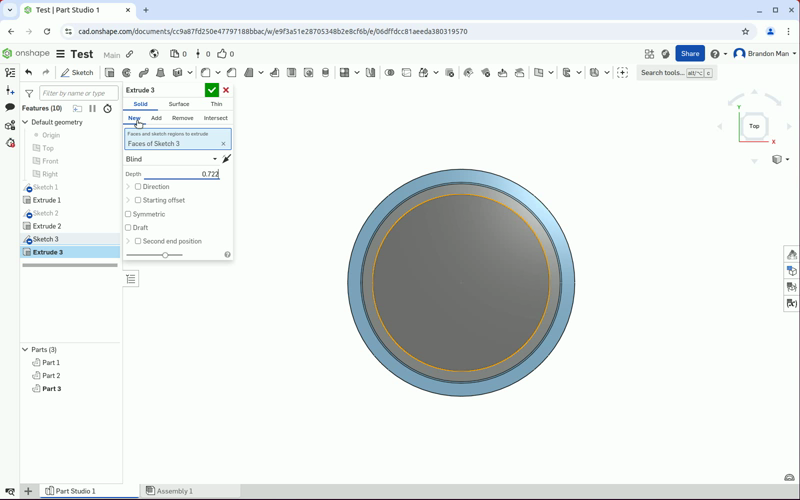
key(enter)
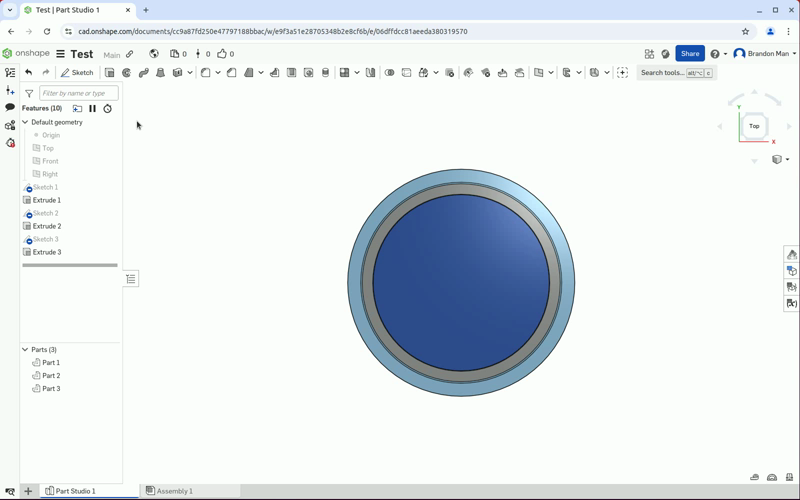
key(shift+h)
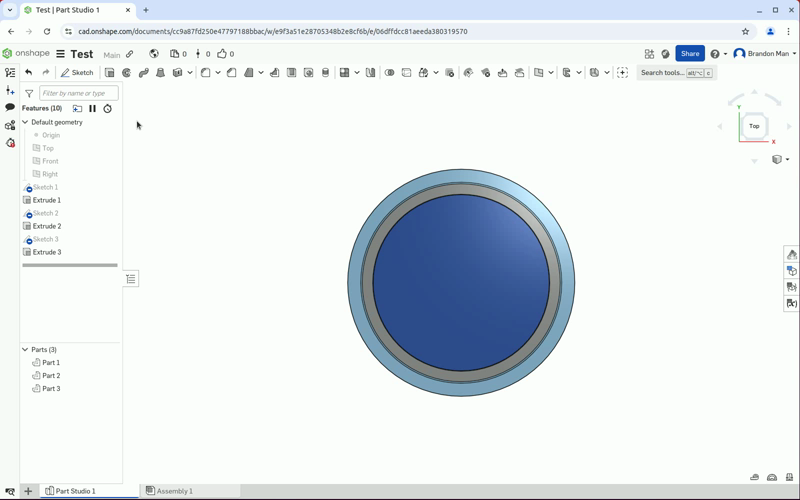
key(shift+h)
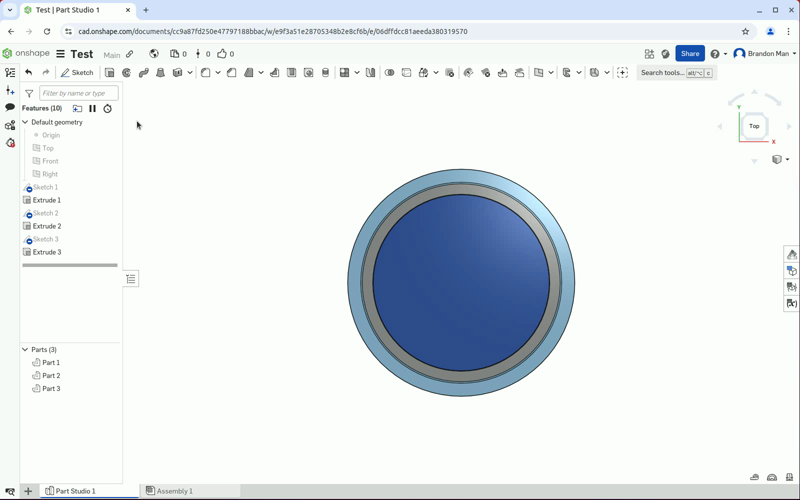
mouse_move(73, 189)
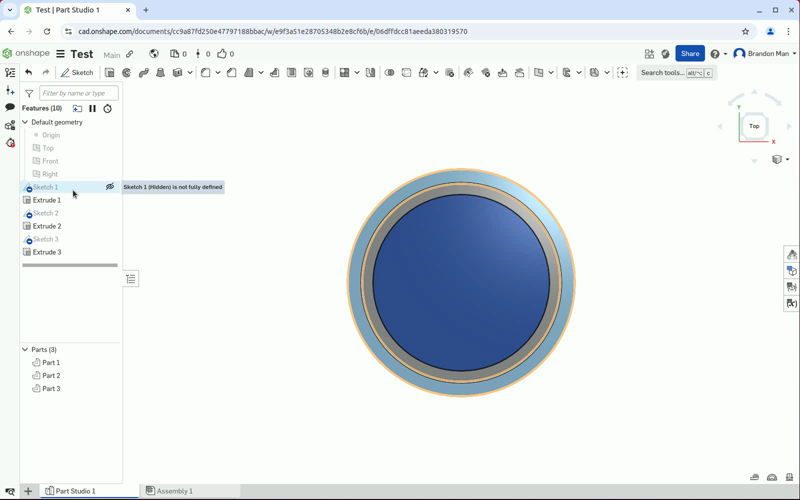
click(73, 189)
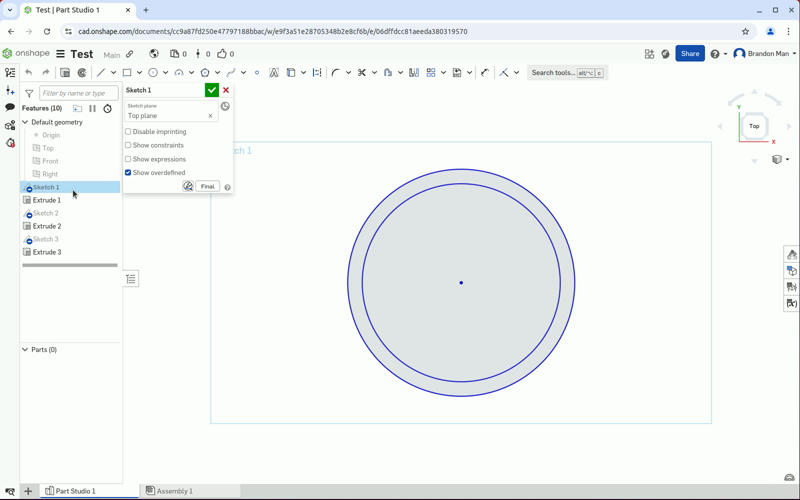
mouse_move(229, 92)
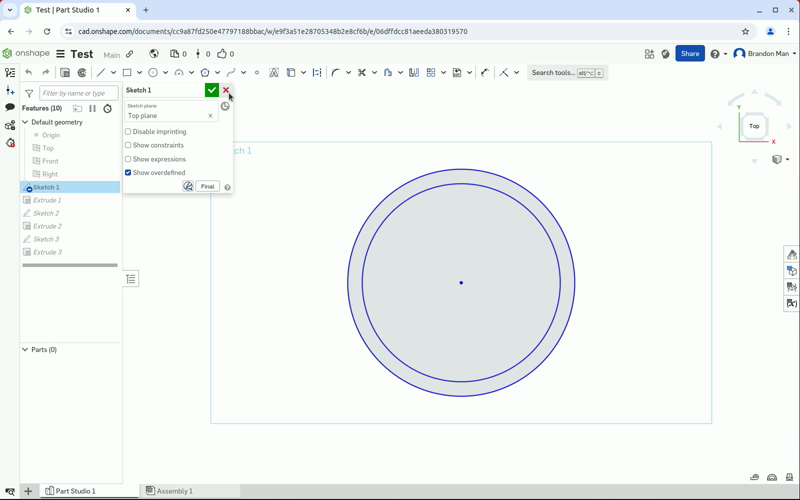
click(229, 92)
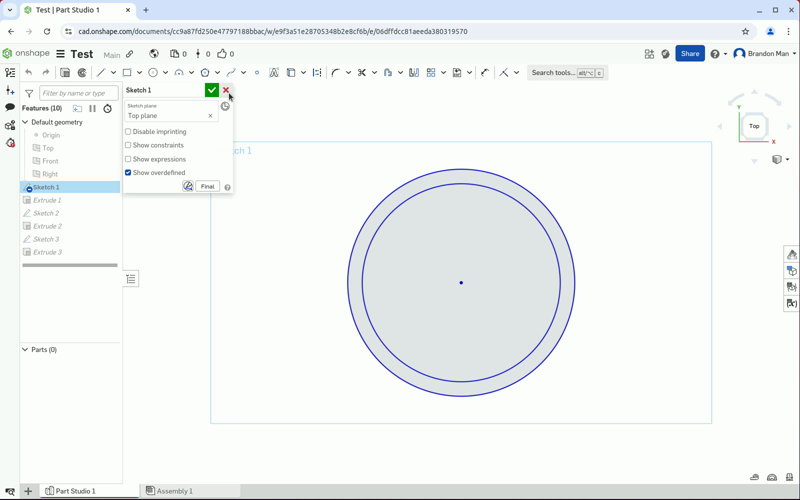
key(shift+s)
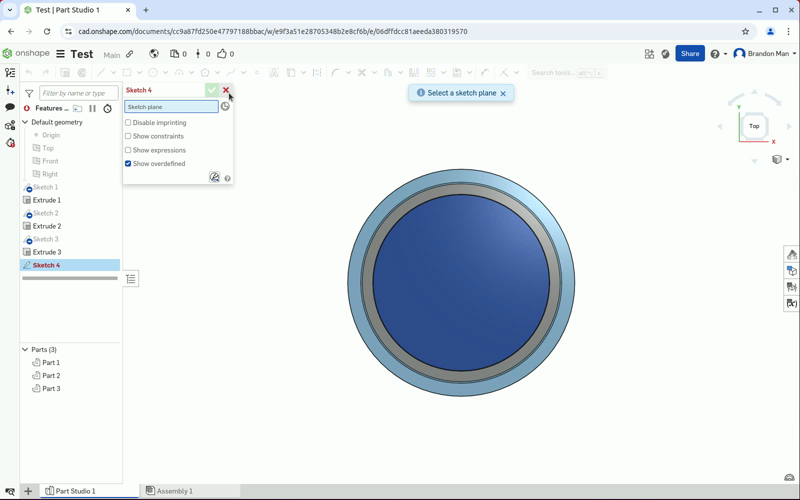
mouse_move(73, 150)
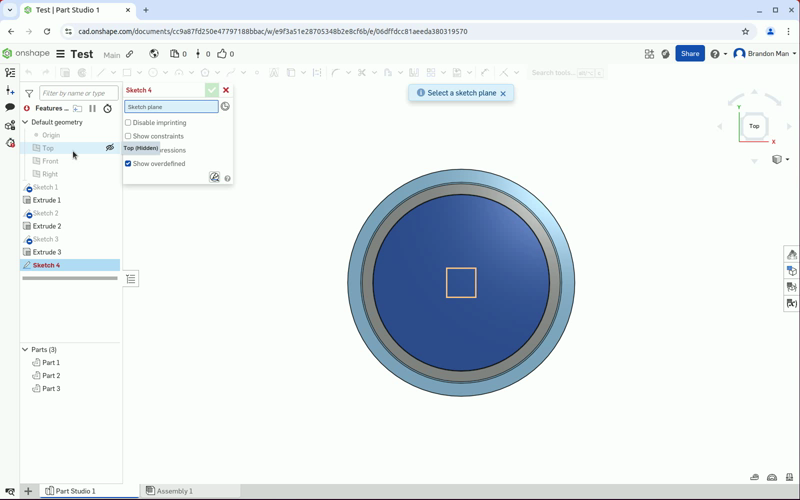
click(73, 150)
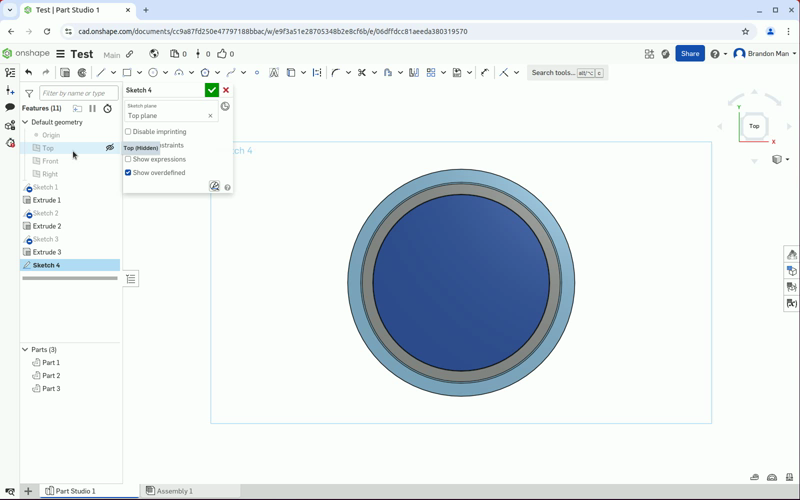
mouse_move(73, 352)
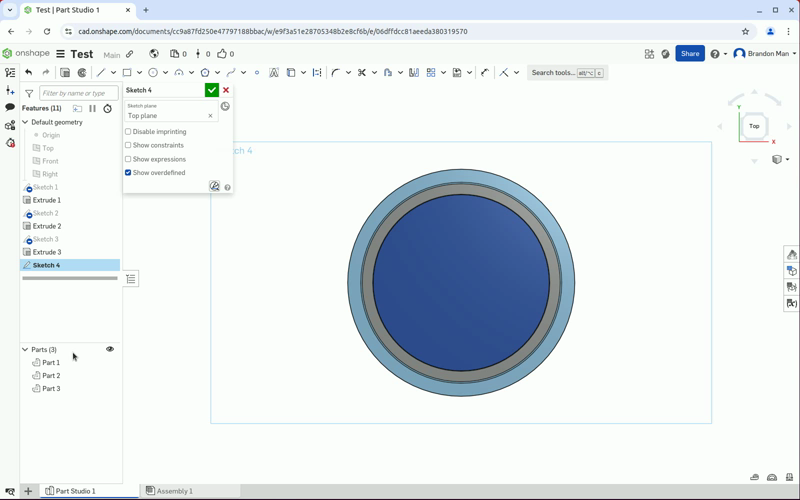
key(y)
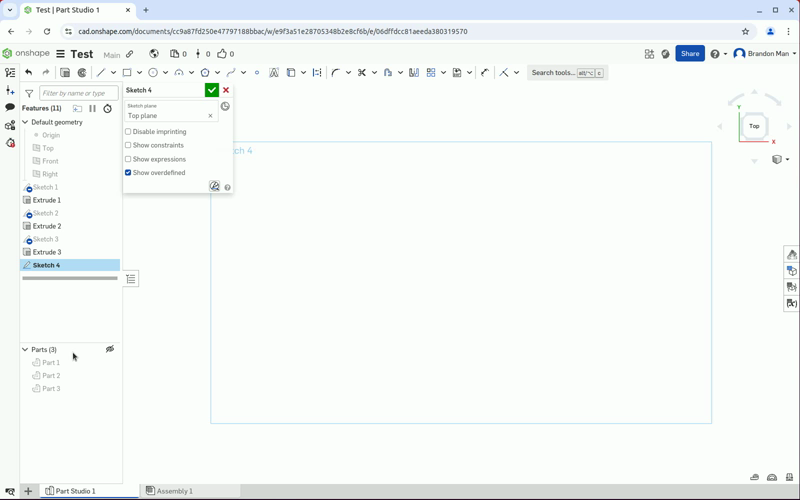
key(c)
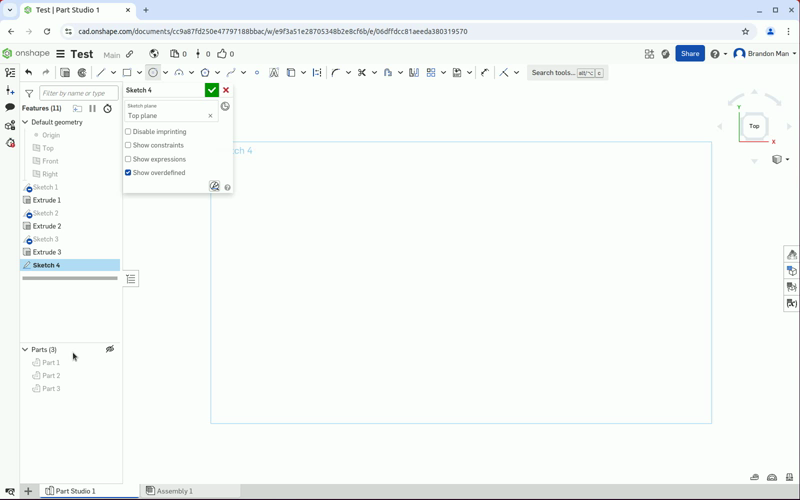
key_down(shift)
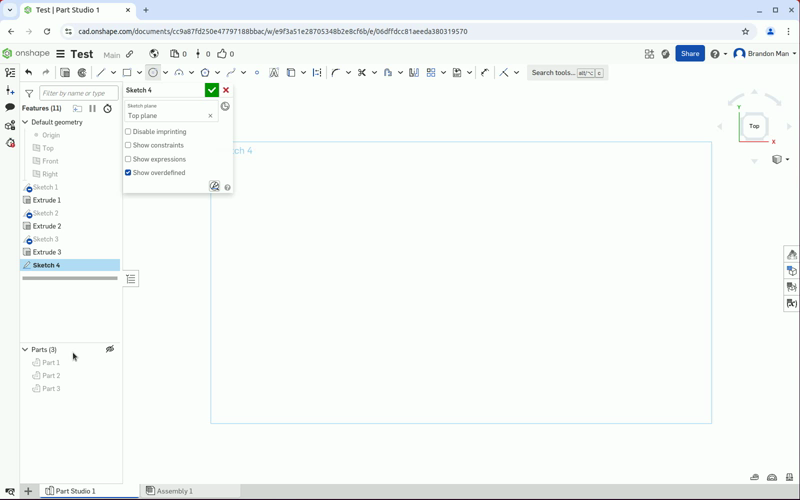
mouse_move(461, 282)
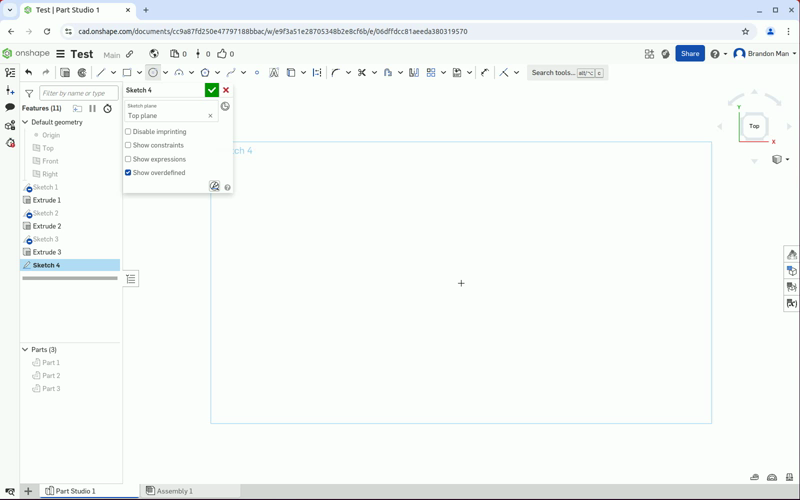
click(461, 282)
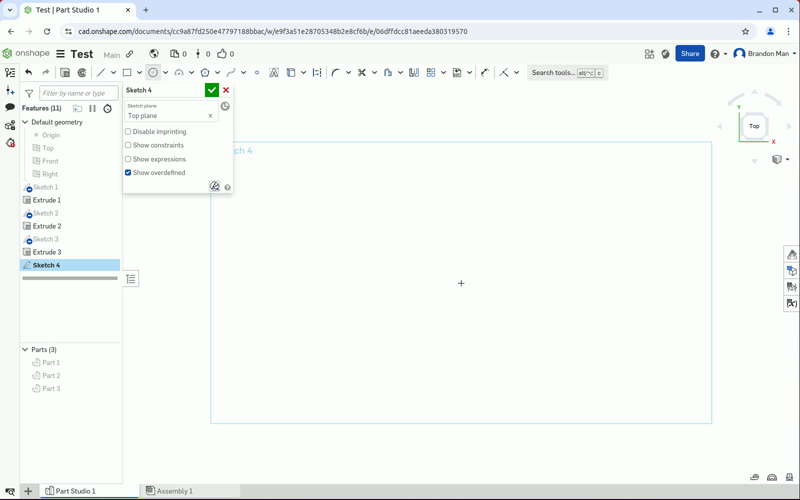
key_up(shift)
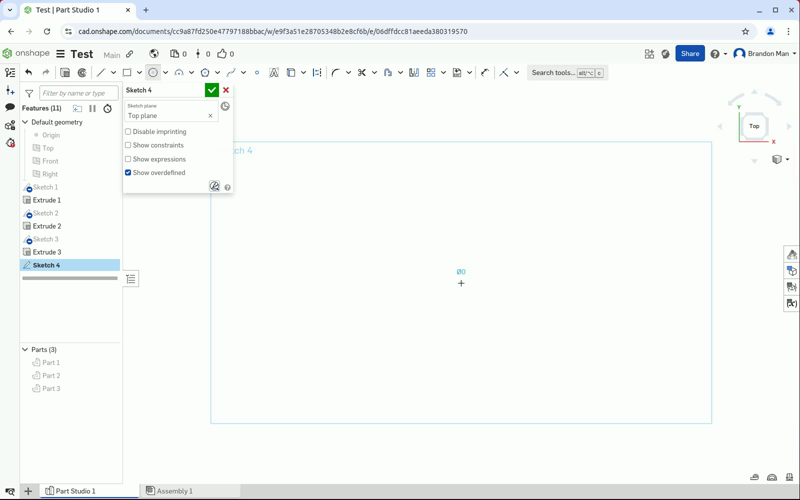
mouse_move(561, 282)
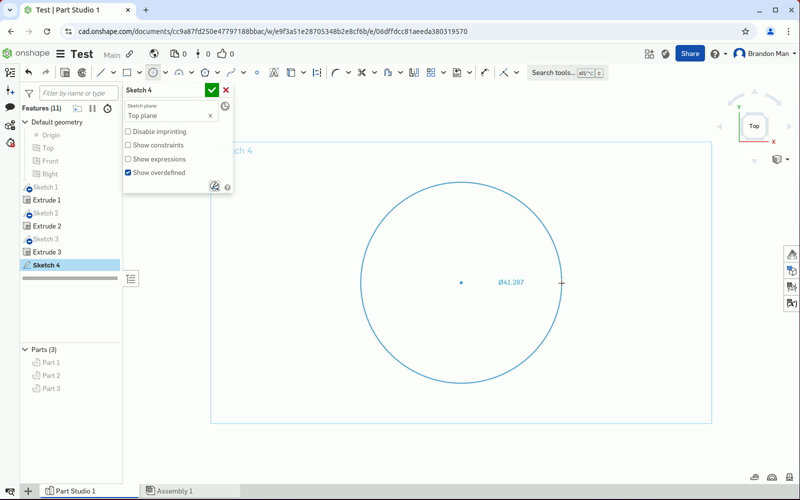
click(561, 282)
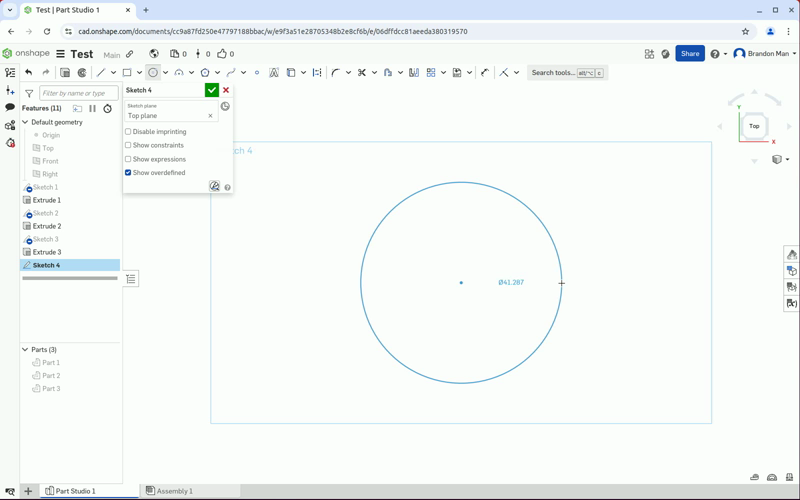
key(esc)
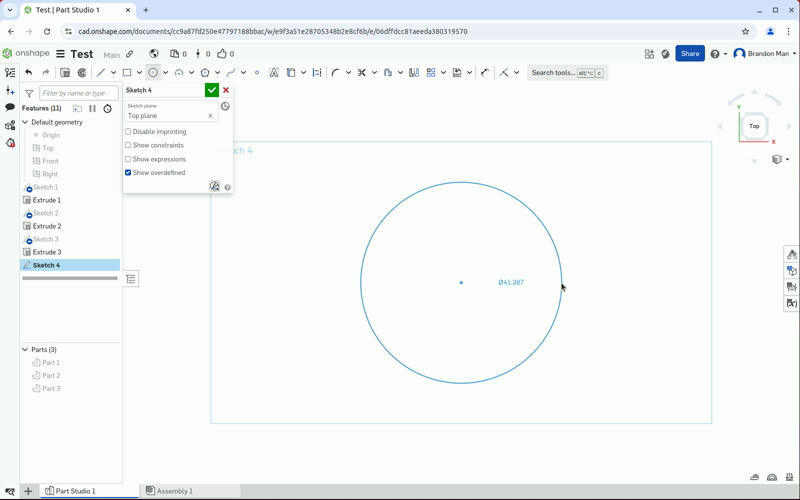
key(c)
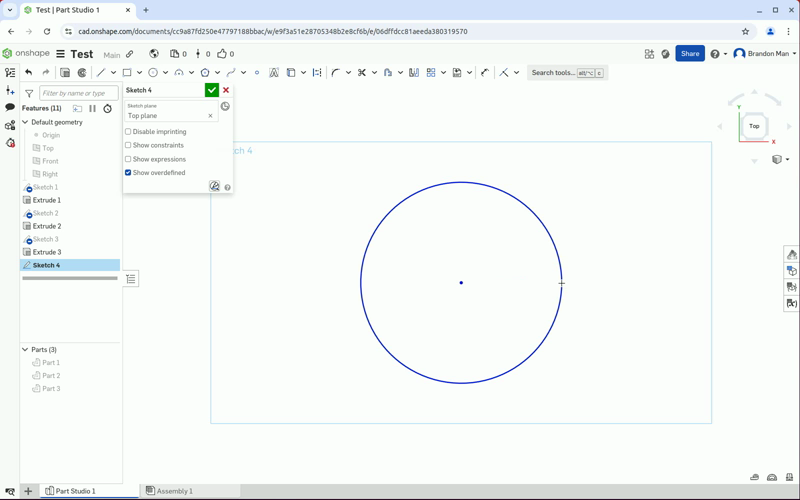
key_down(shift)
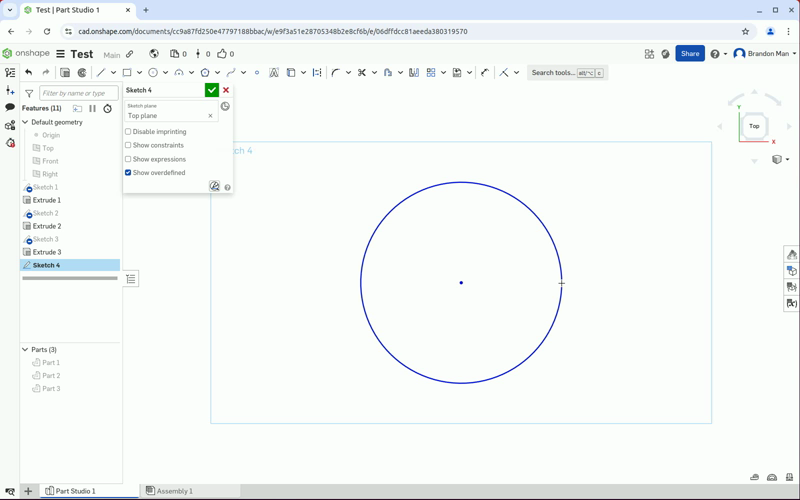
mouse_move(461, 282)
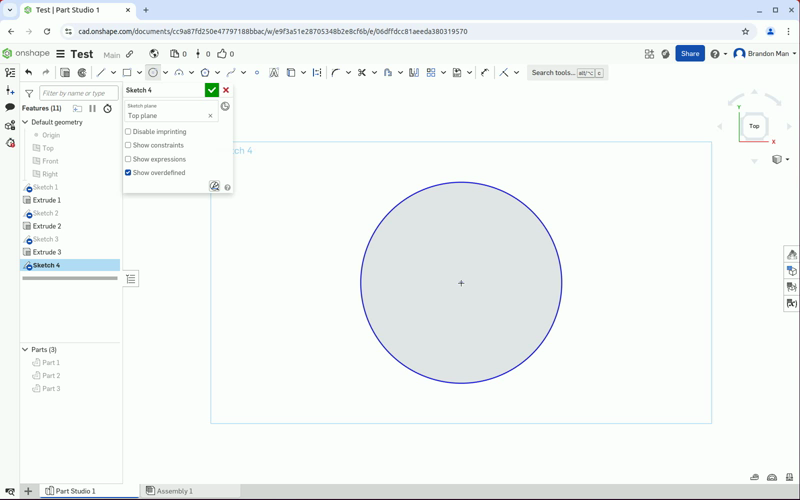
click(461, 282)
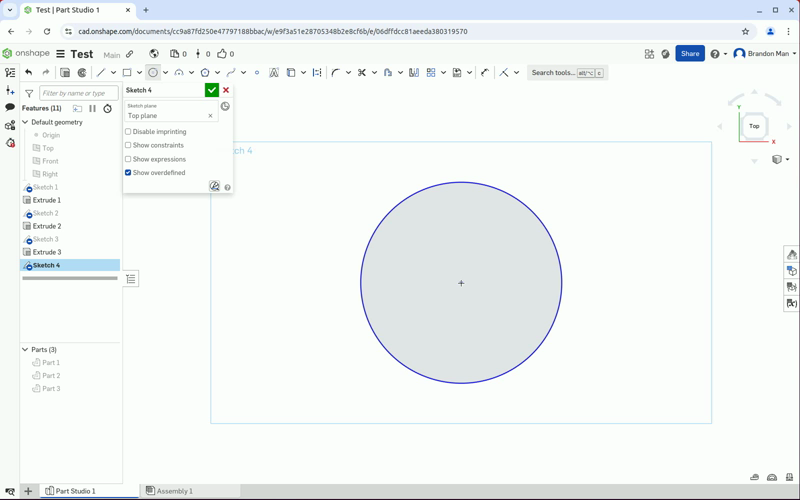
key_up(shift)
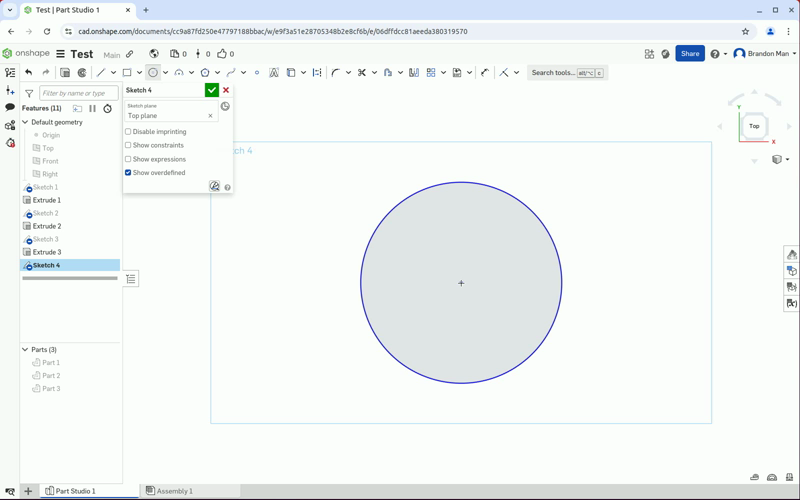
mouse_move(549, 282)
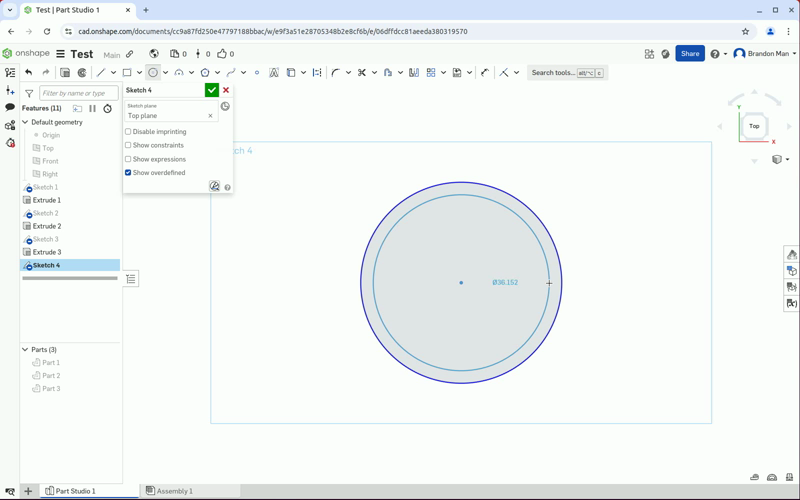
click(549, 282)
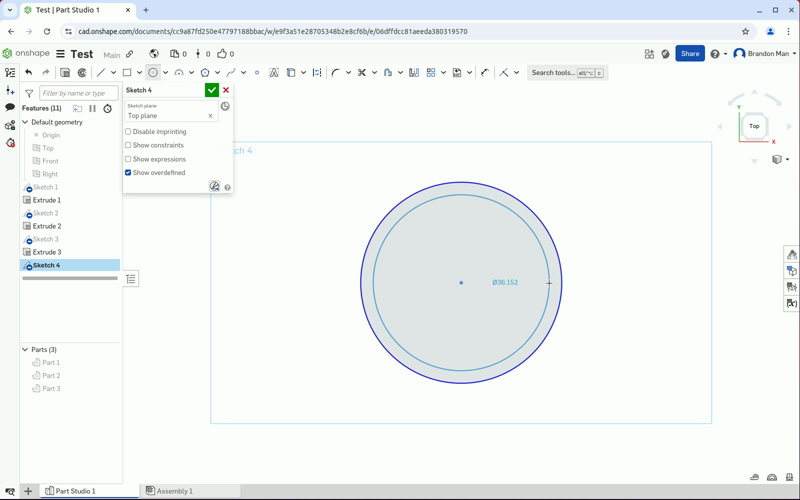
key(esc)
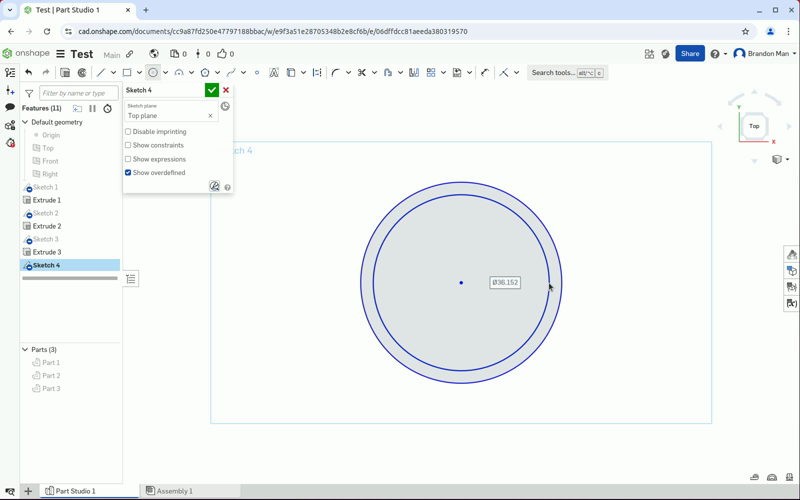
mouse_move(437, 191)
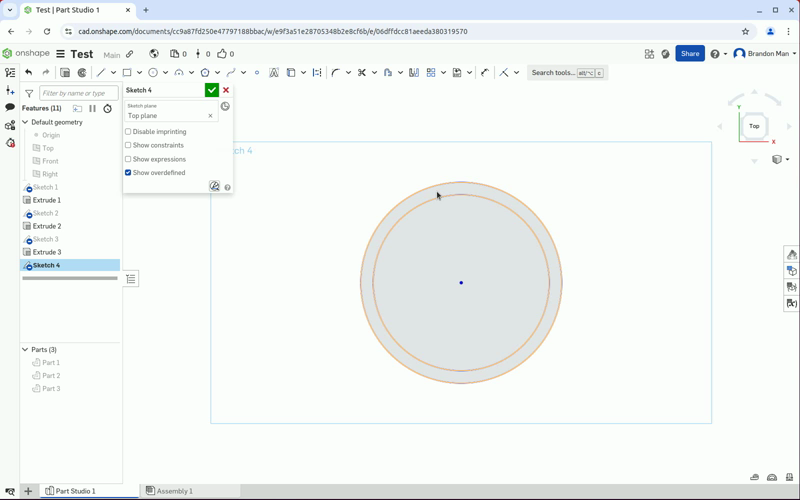
click(437, 191)
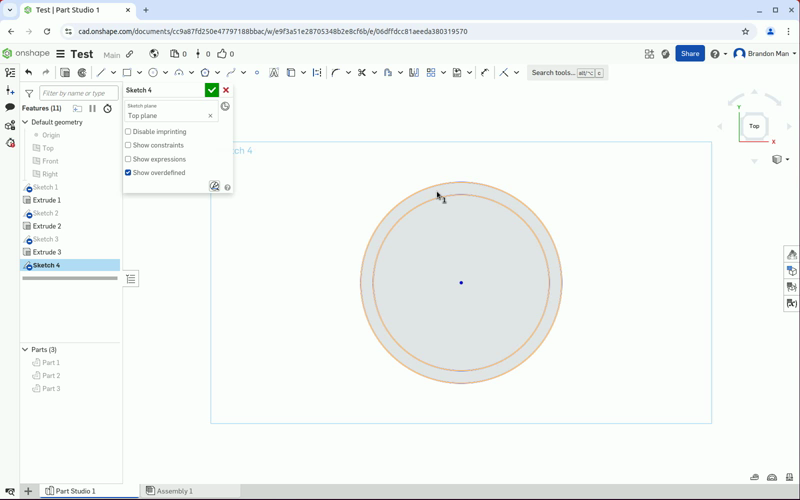
mouse_move(73, 352)
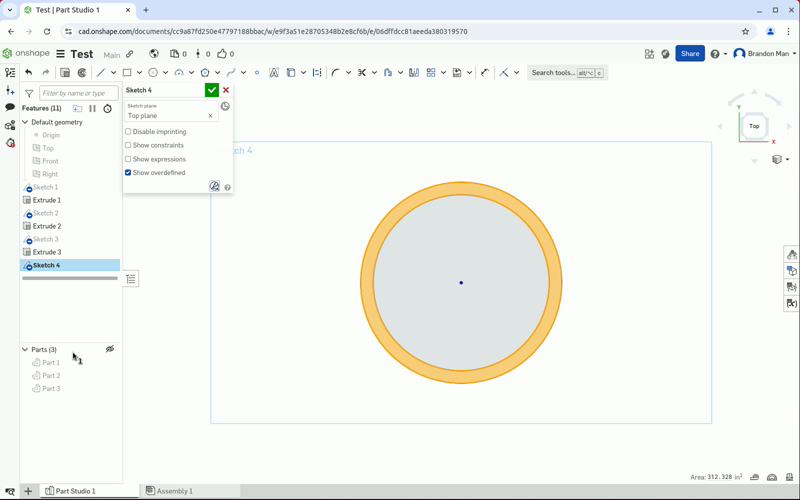
key(shift+y)
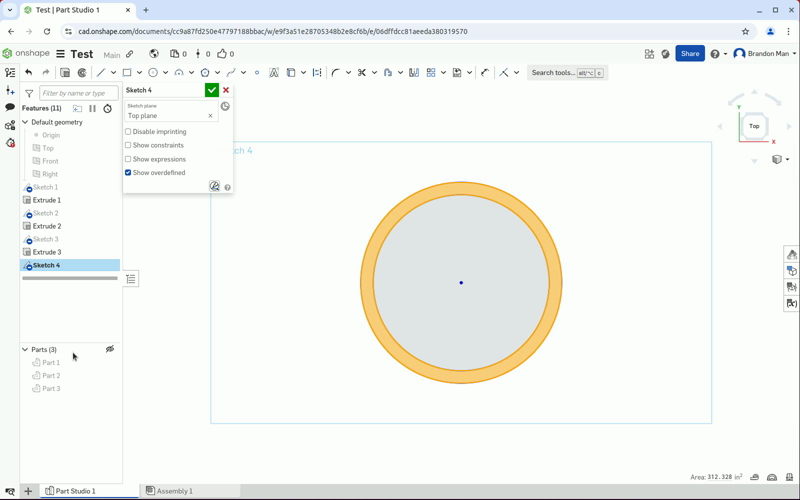
key(shift+e)
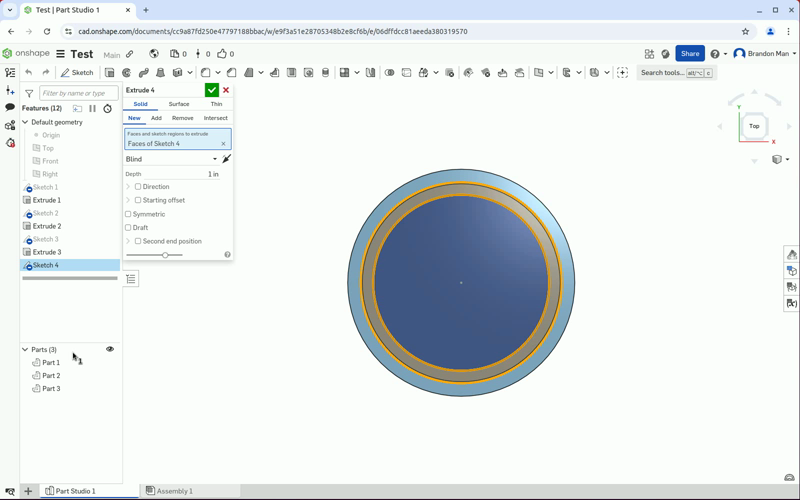
mouse_move(143, 106)
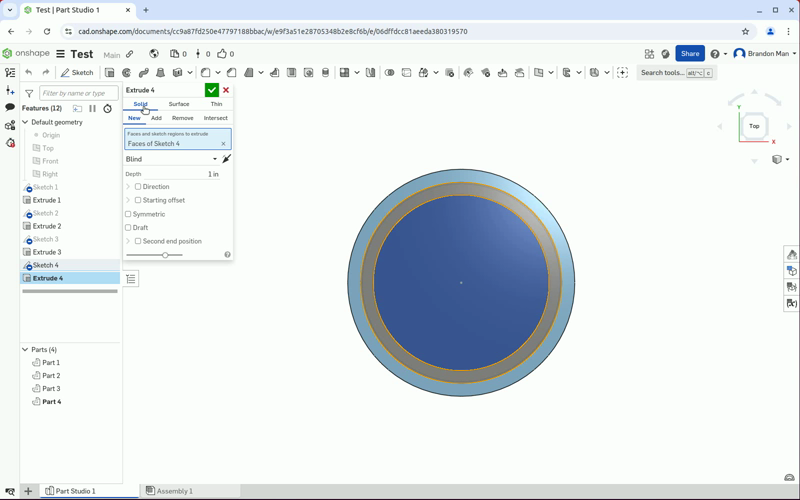
click(143, 106)
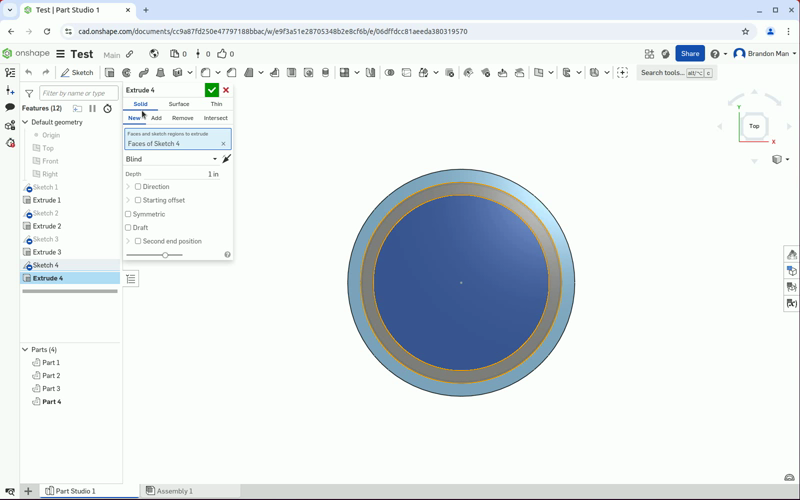
mouse_move(137, 120)
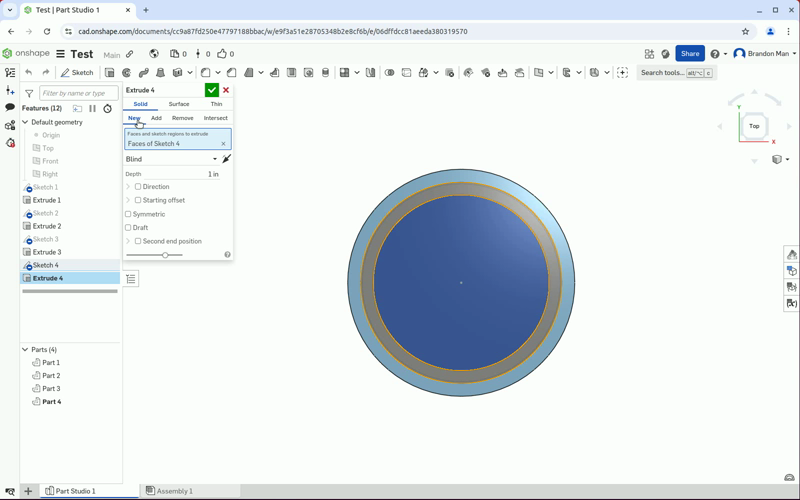
click(137, 120)
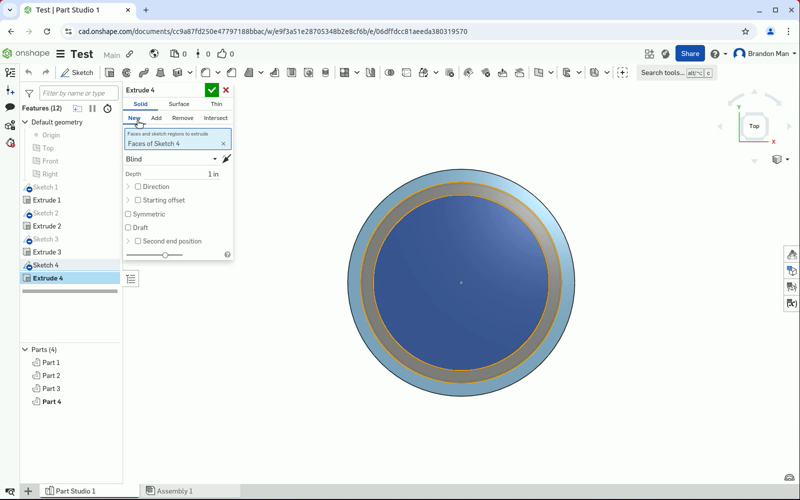
key(tab, 4)
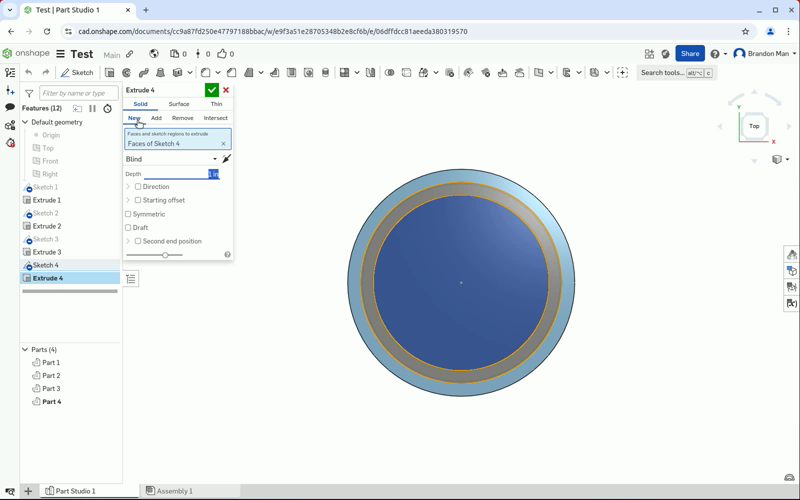
text(4.092)
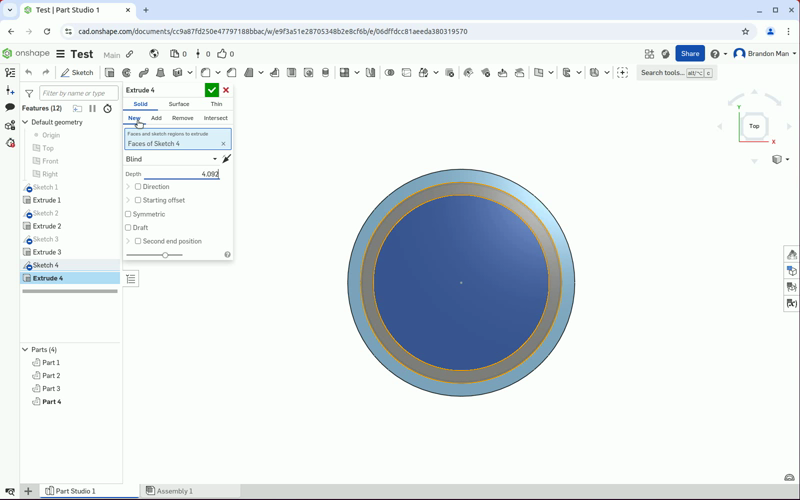
key(enter)
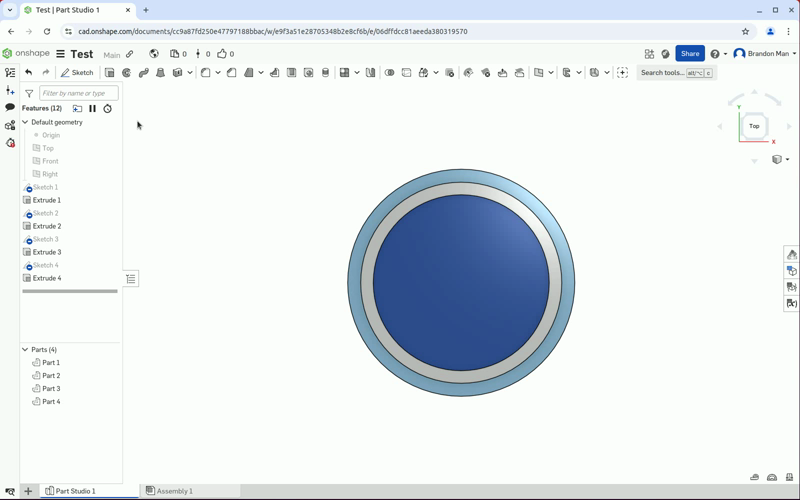
key(shift+h)
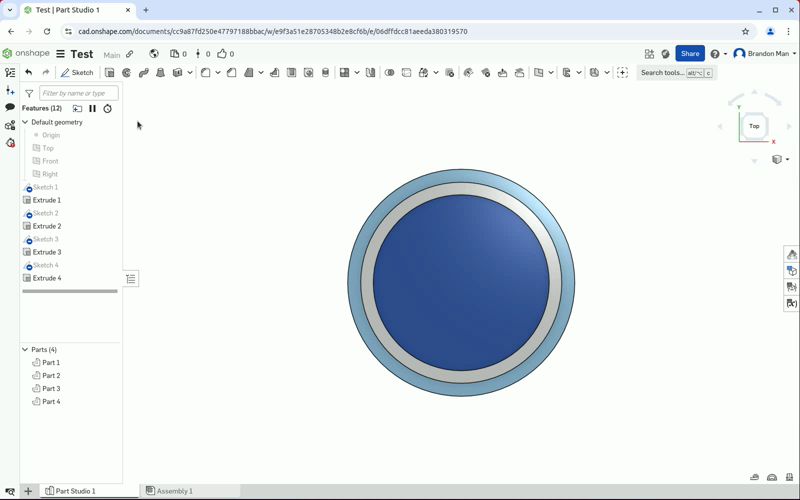
key(shift+h)
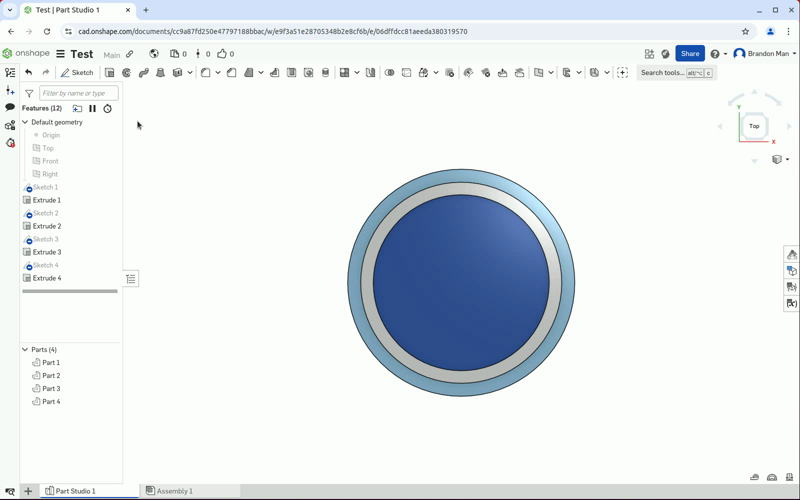
key(shift+7)
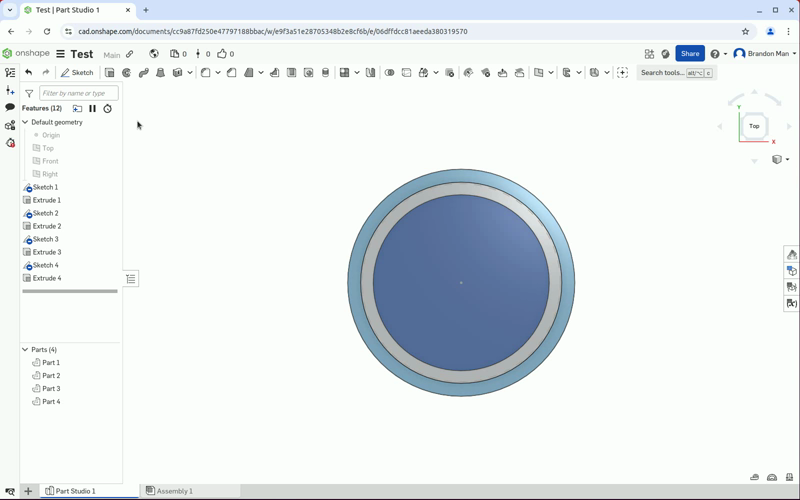
key(up, 3)
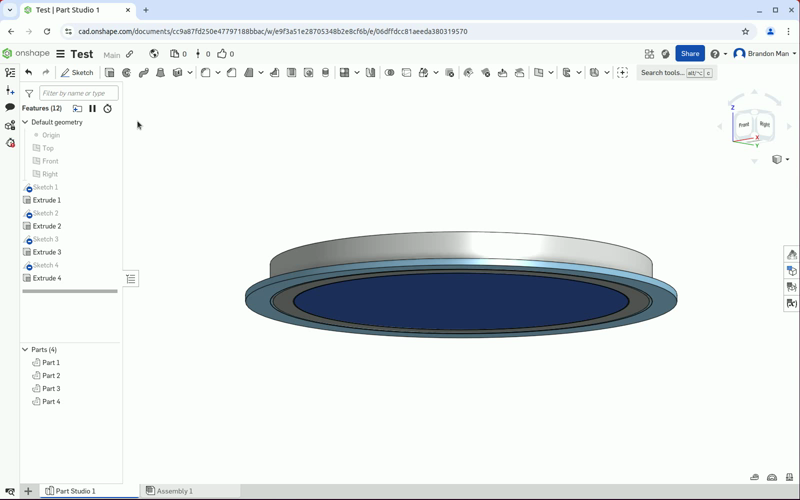
key(left, 3)
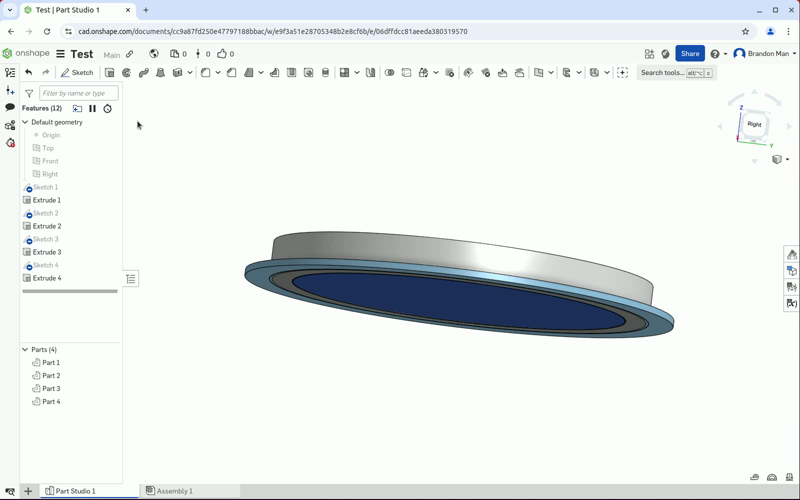
key(right, 3)
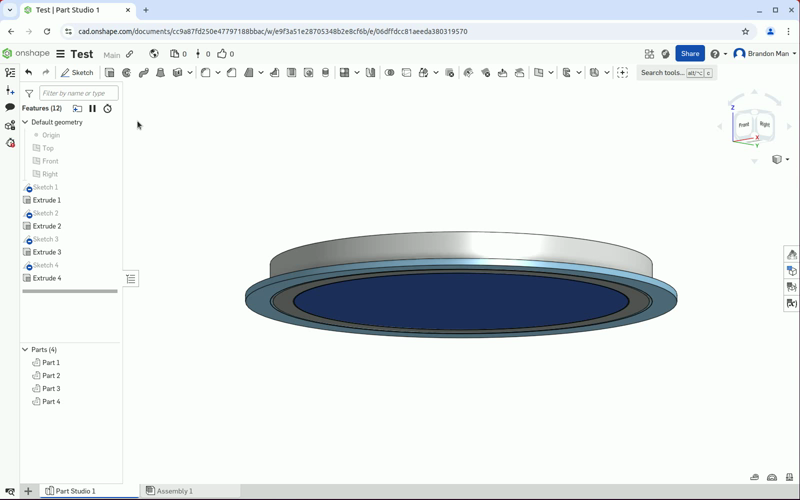
key(down, 3)
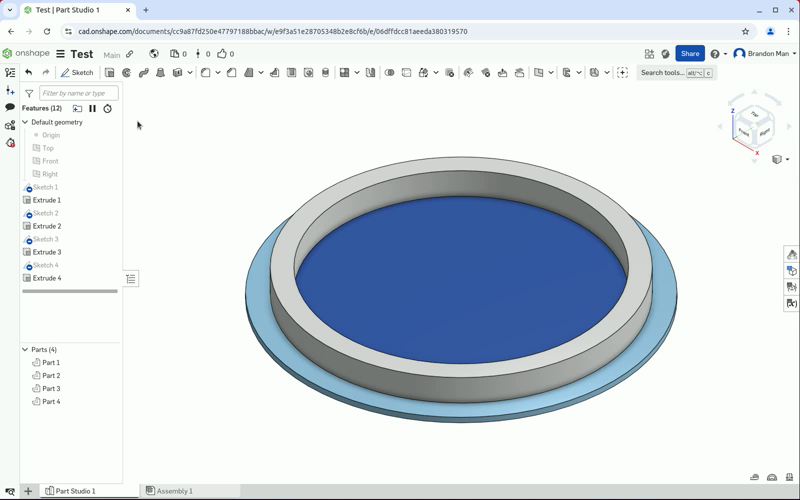
mouse_move(73, 189)
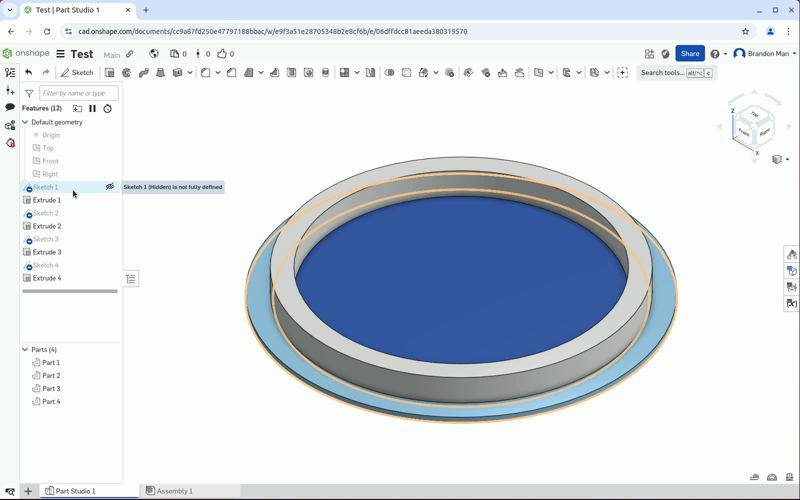
click(73, 189)